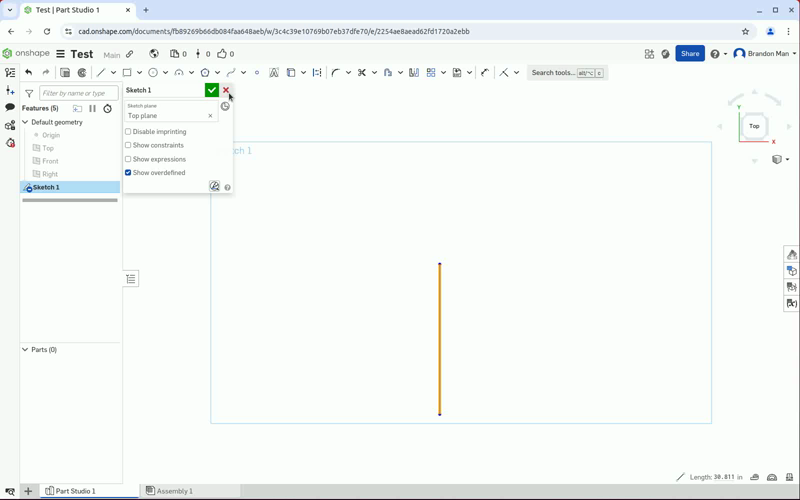
key(shift+h)
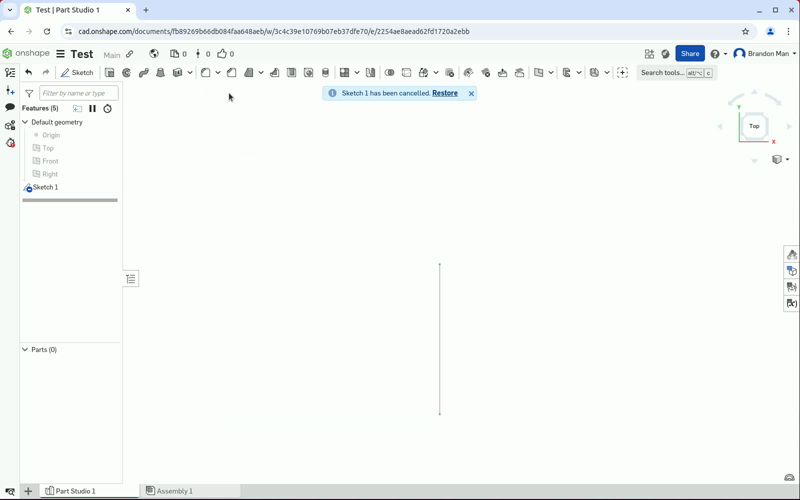
key(shift+s)
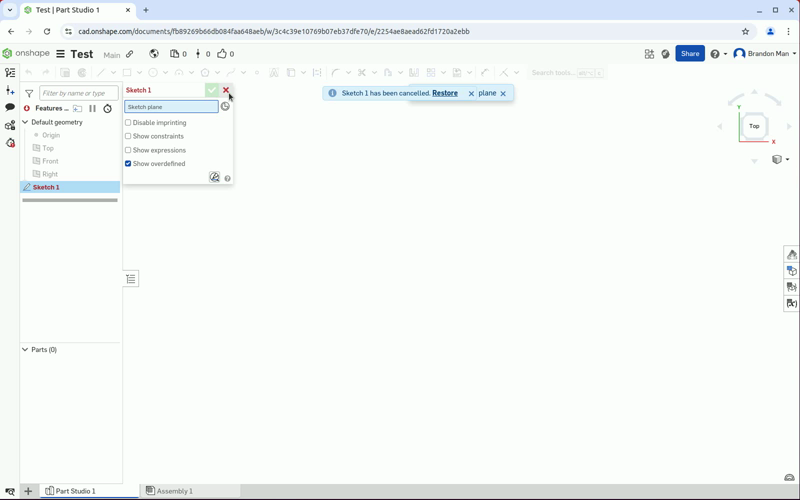
mouse_move(73, 150)
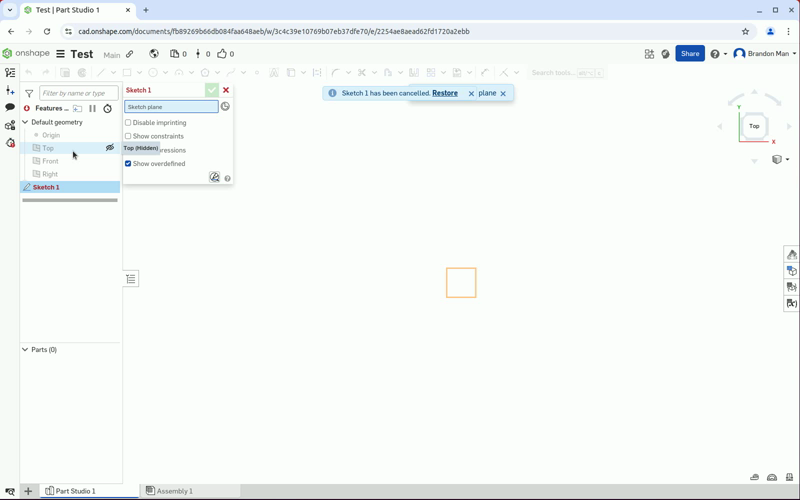
click(73, 150)
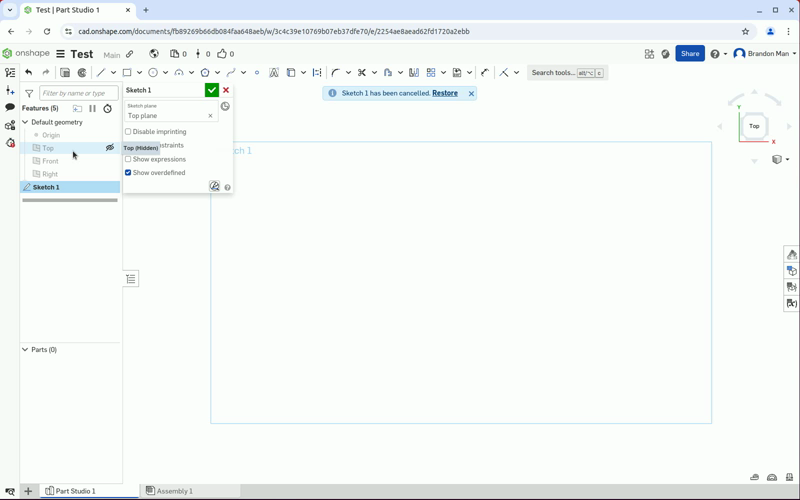
mouse_move(73, 352)
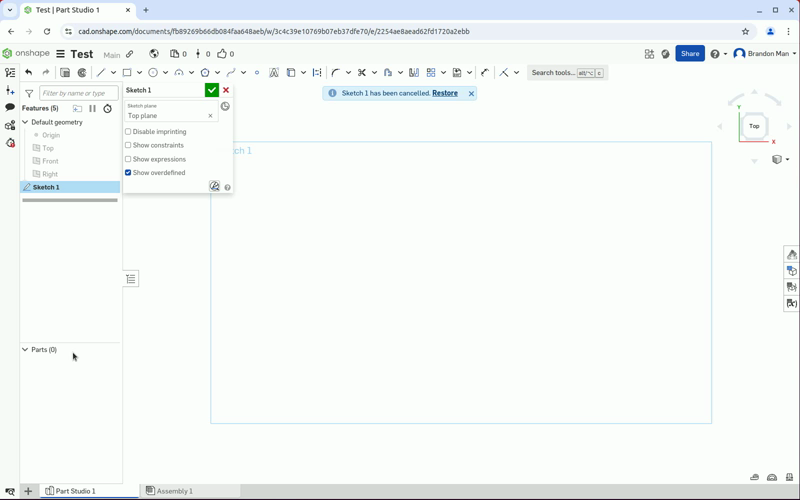
key(y)
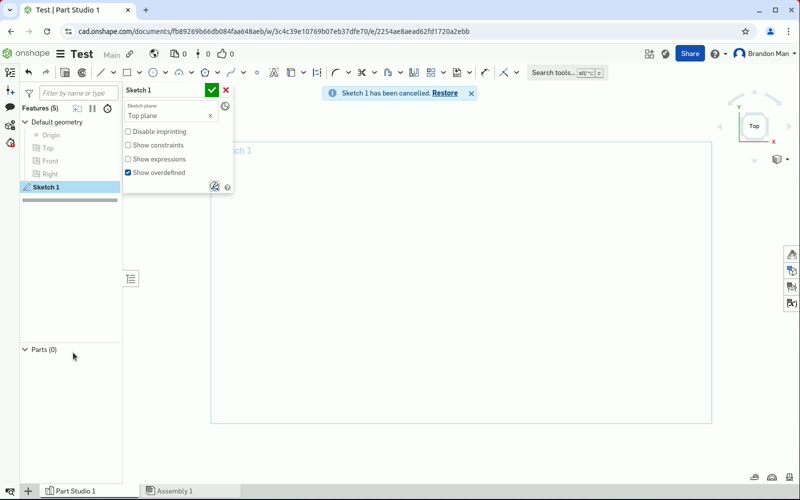
key(l)
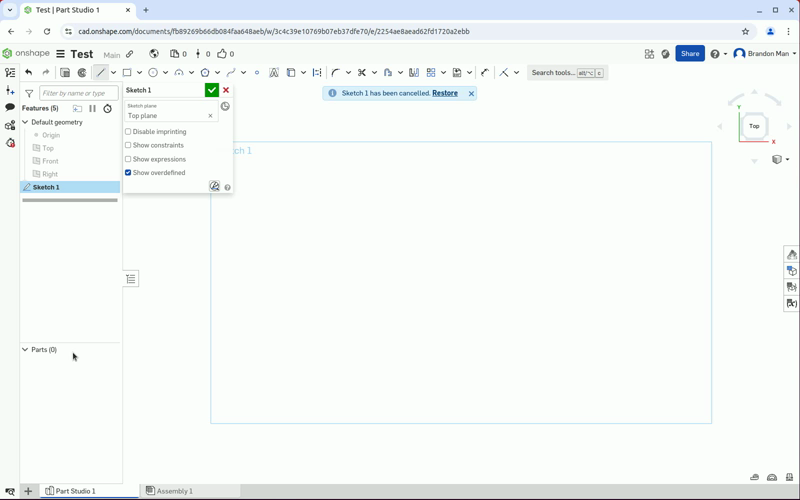
key_down(shift)
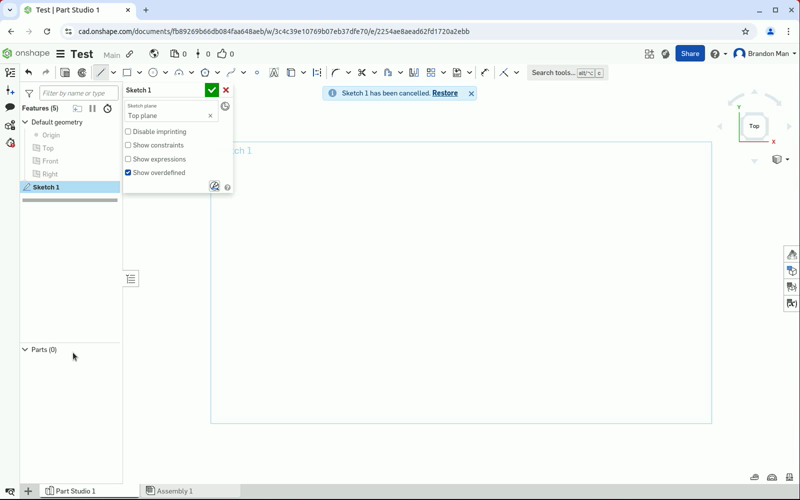
mouse_move(349, 282)
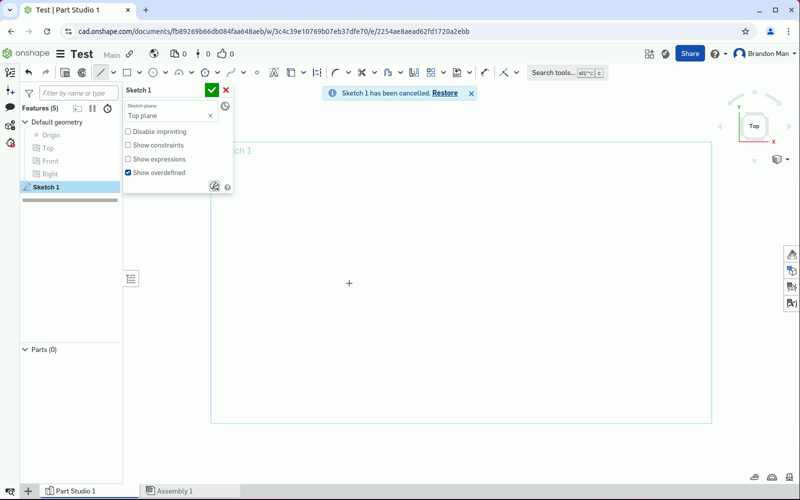
click(349, 282)
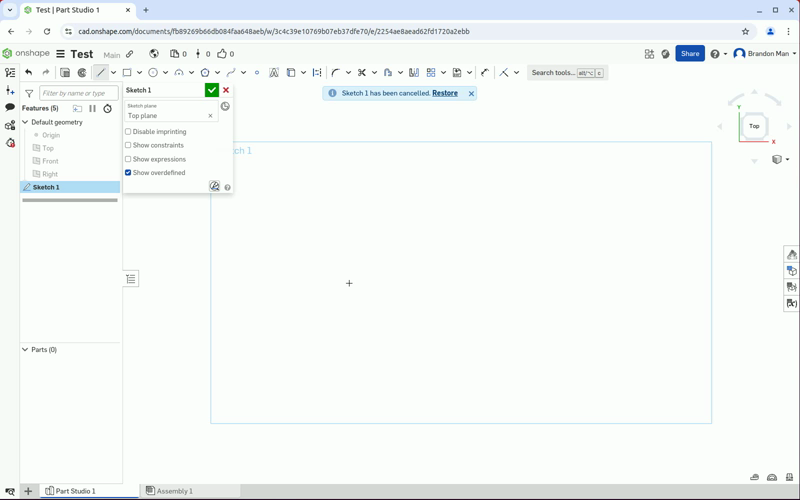
key_up(shift)
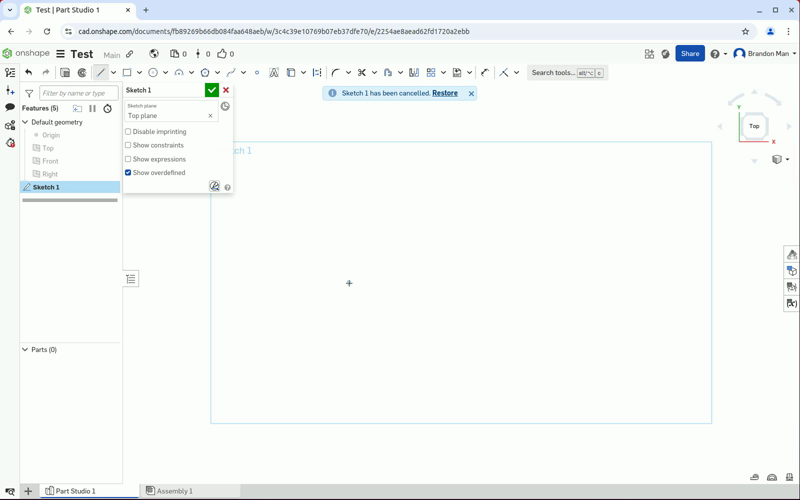
key_down(shift)
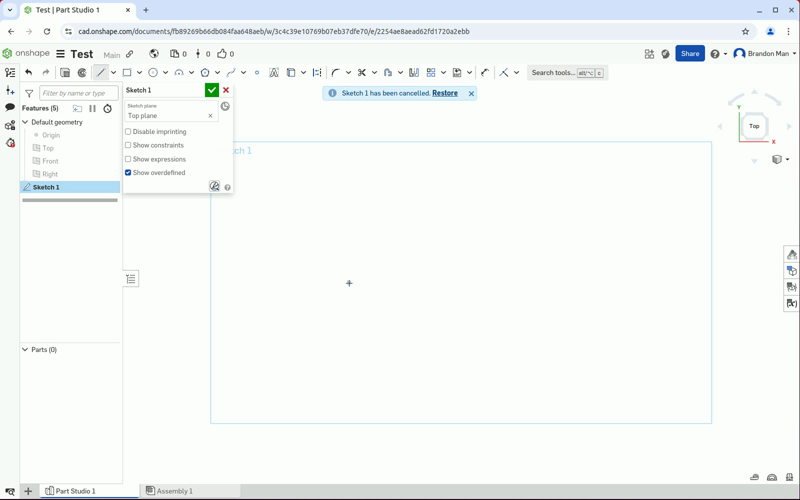
mouse_move(405, 378)
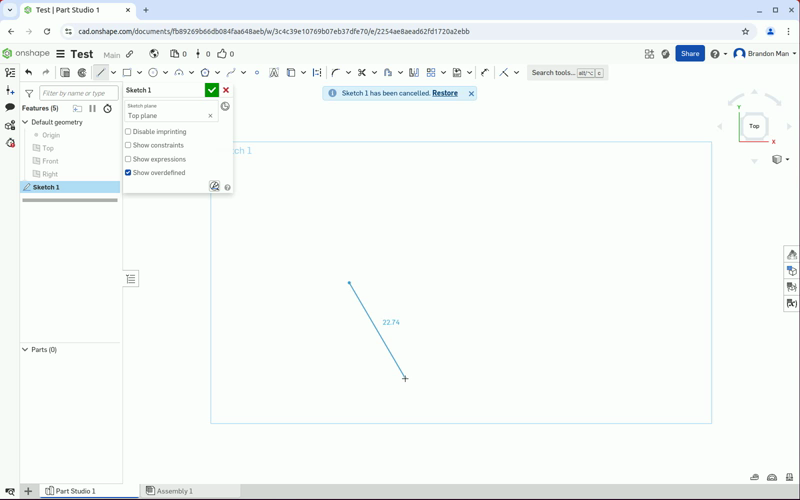
click(405, 378)
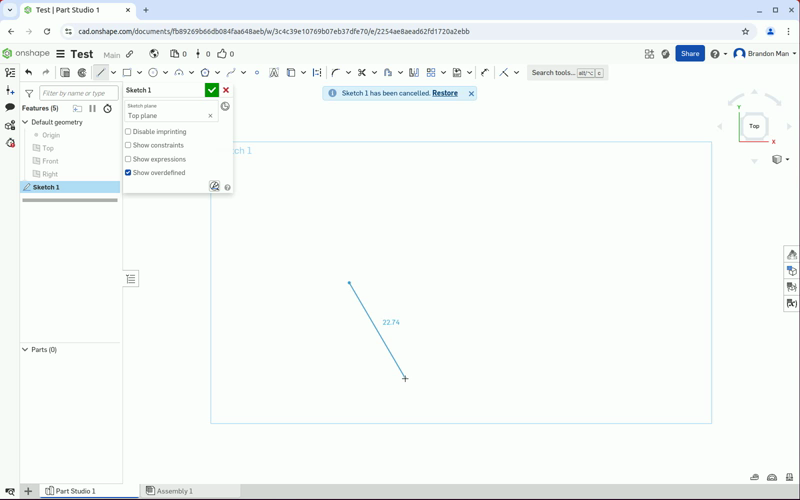
key_up(shift)
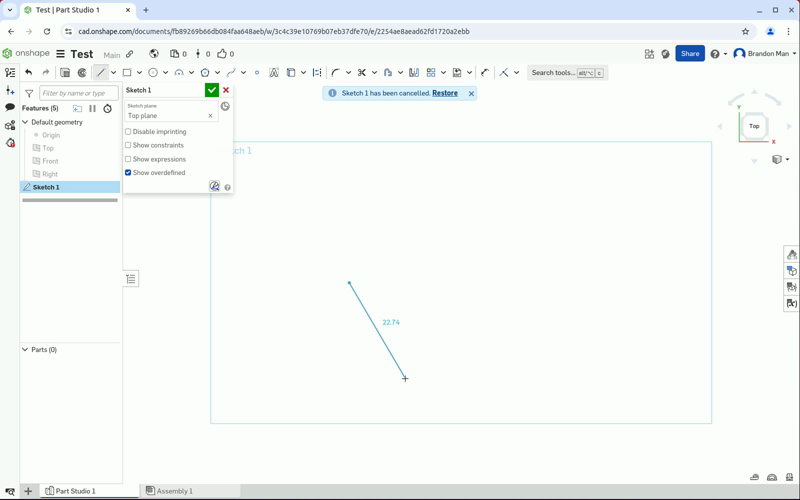
key_down(shift)
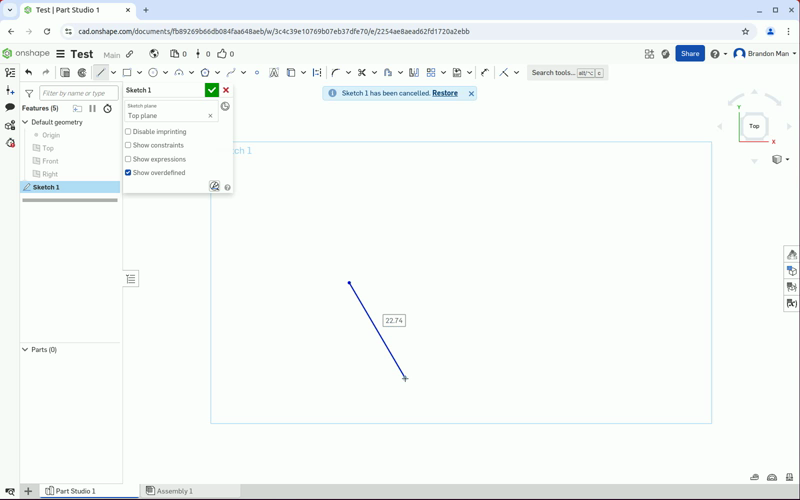
mouse_move(514, 378)
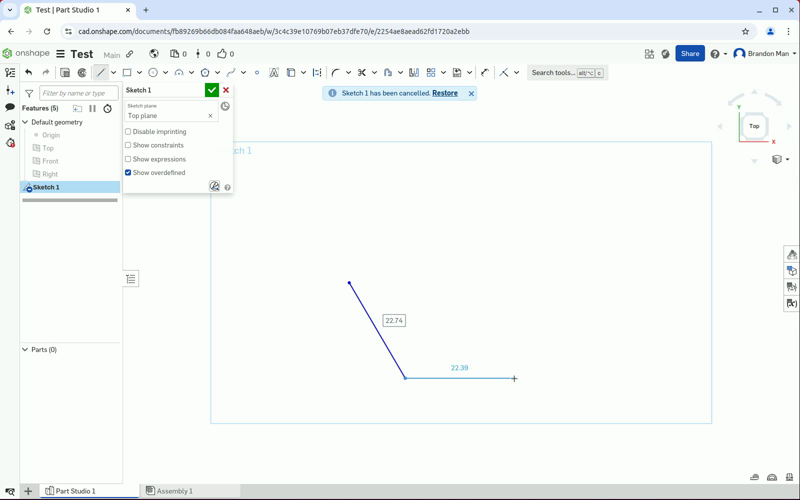
click(514, 378)
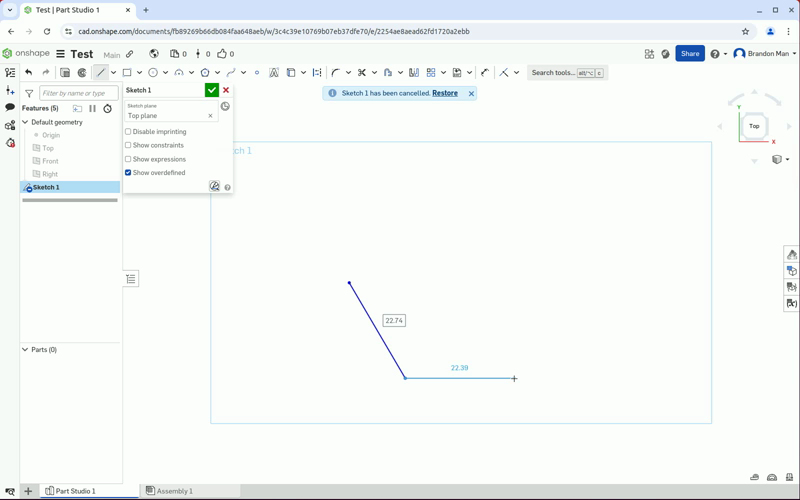
key_up(shift)
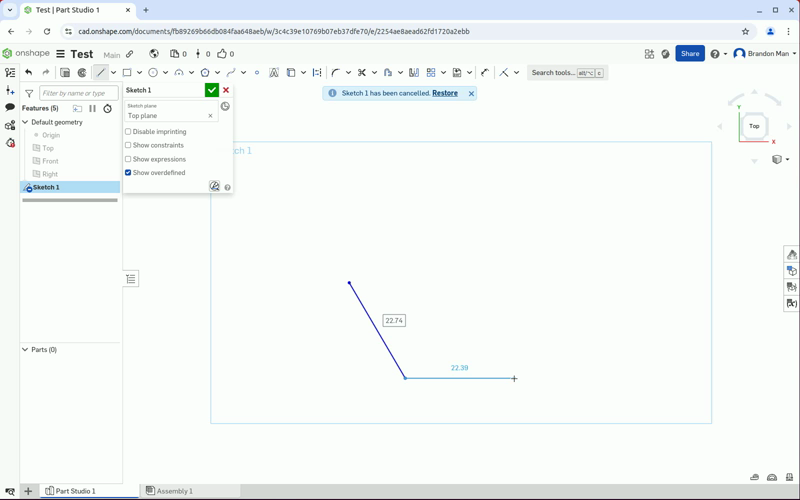
key_down(shift)
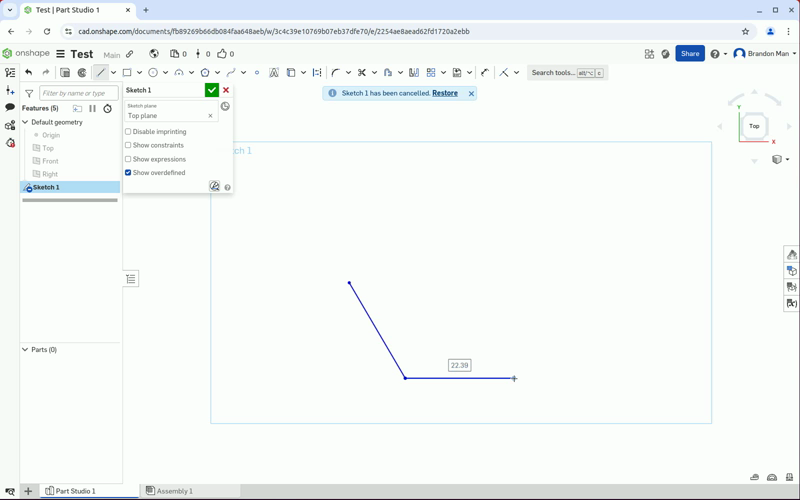
mouse_move(569, 282)
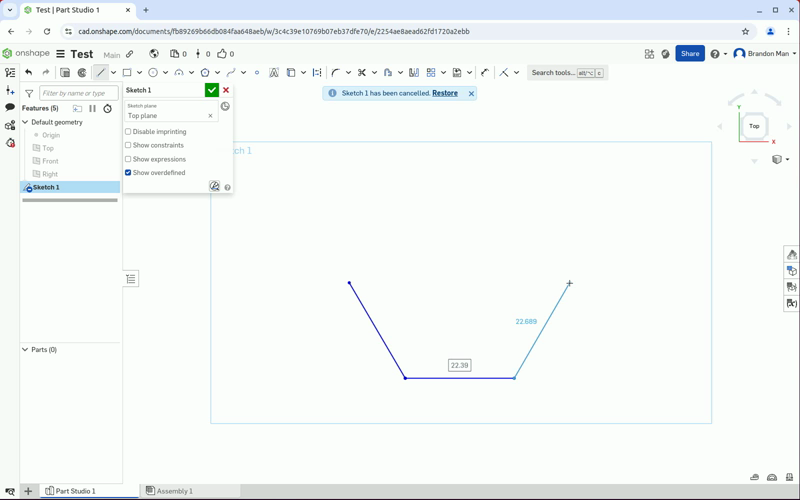
click(569, 282)
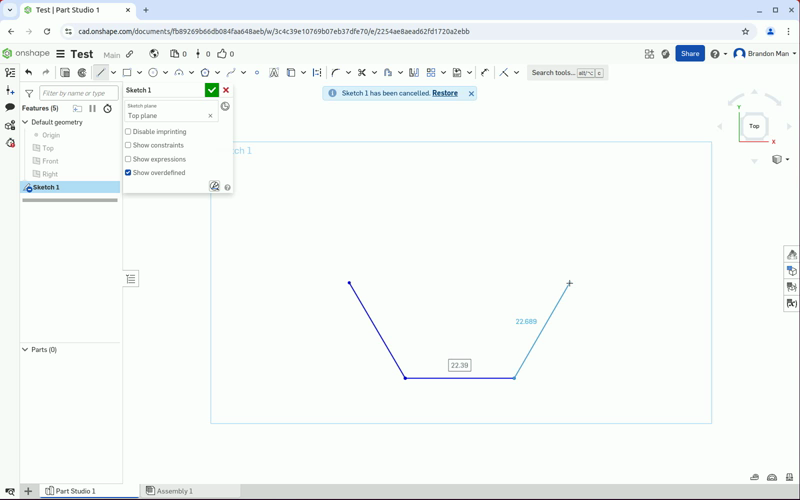
key_up(shift)
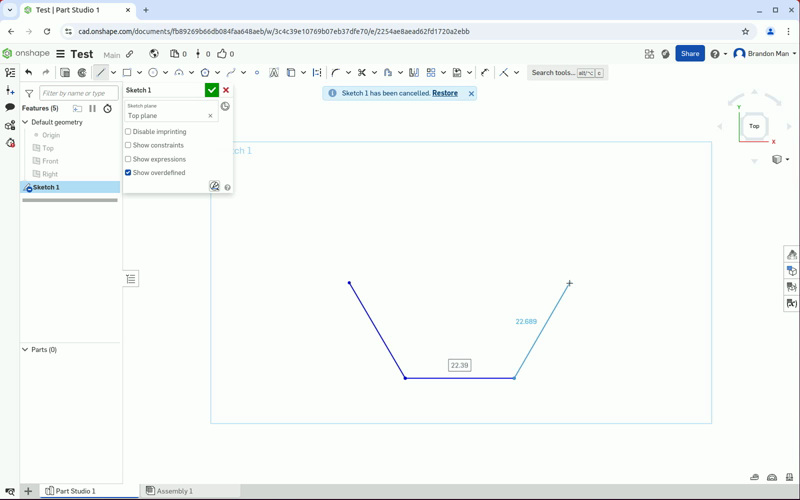
key_down(shift)
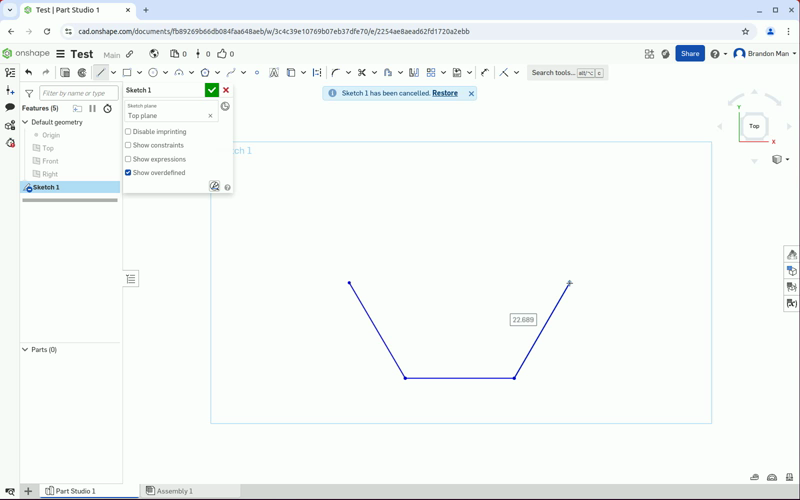
mouse_move(514, 187)
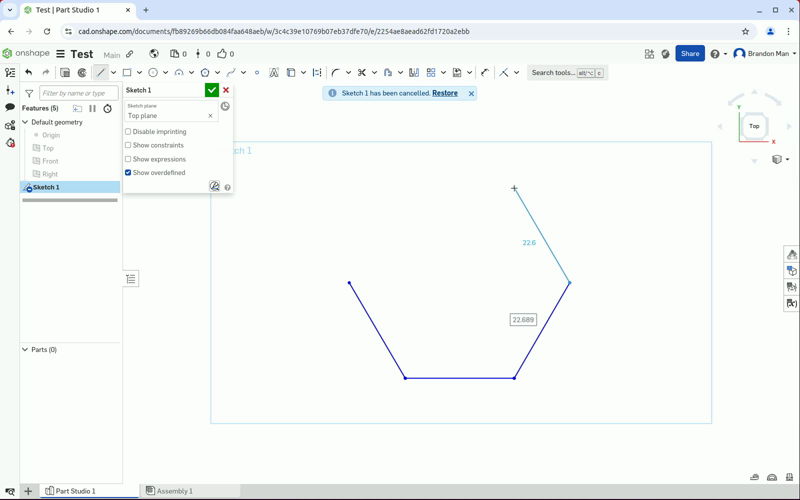
click(514, 187)
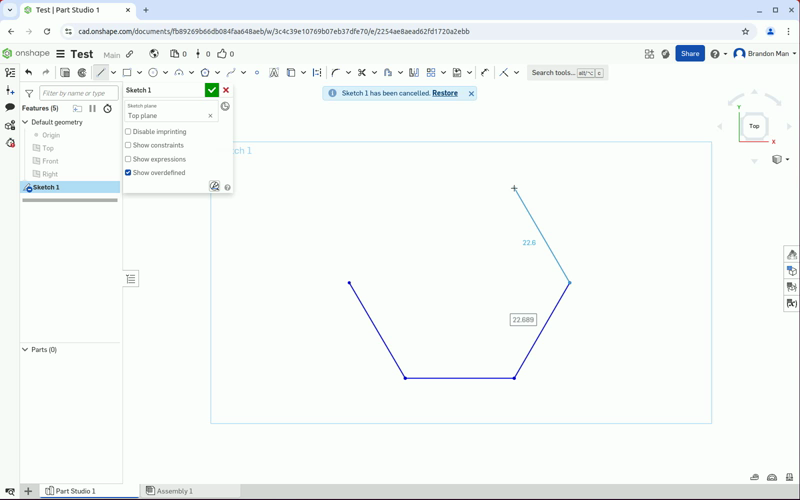
key_up(shift)
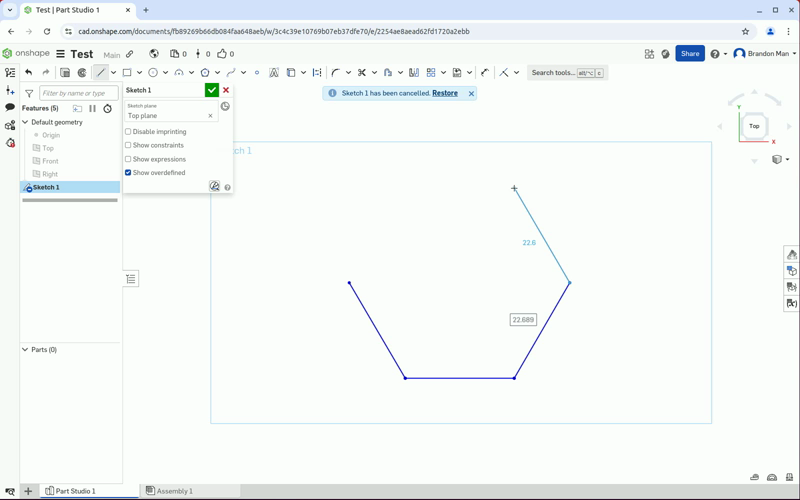
key_down(shift)
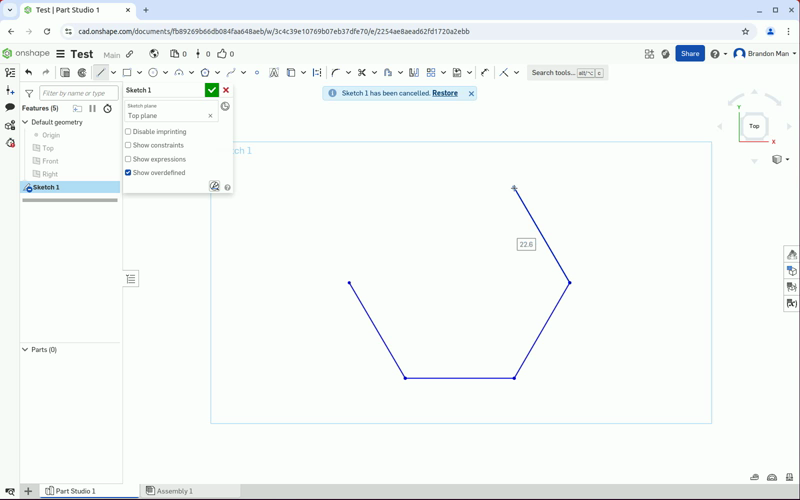
mouse_move(405, 187)
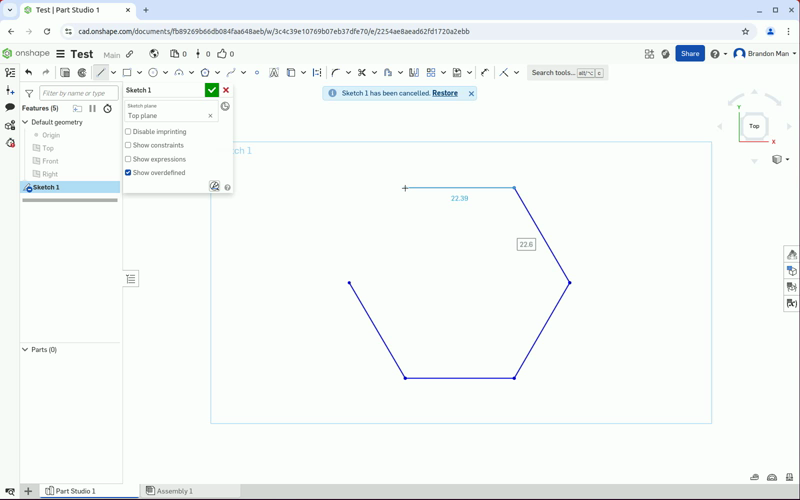
click(405, 187)
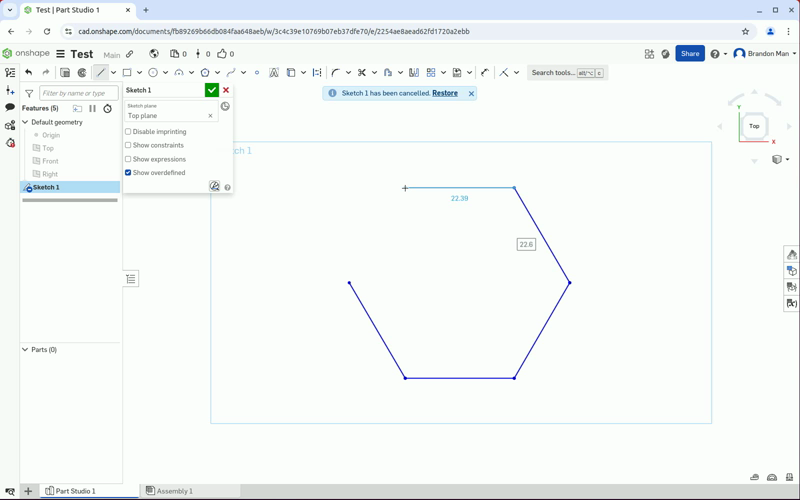
key_up(shift)
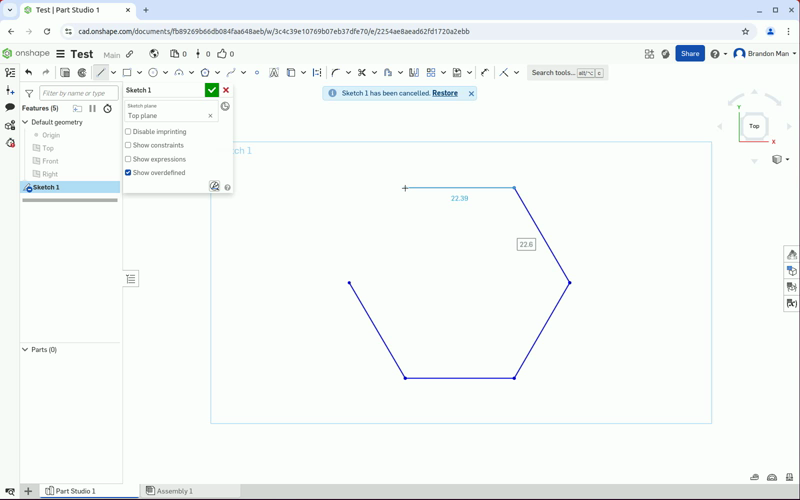
key_down(shift)
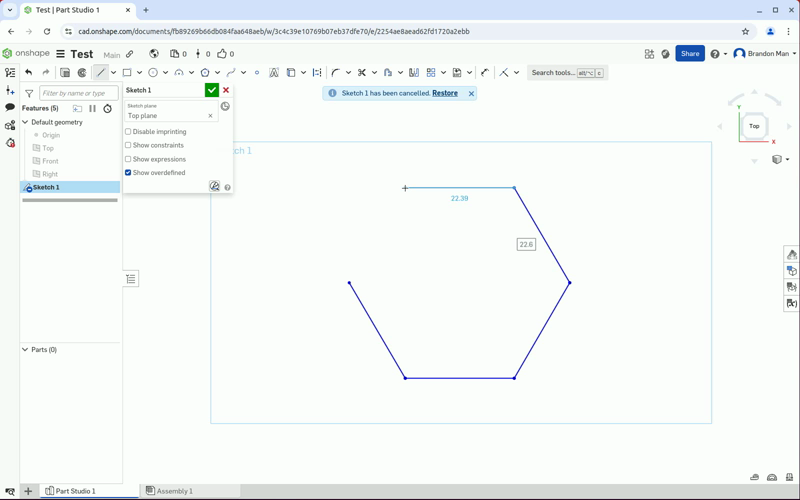
mouse_move(349, 282)
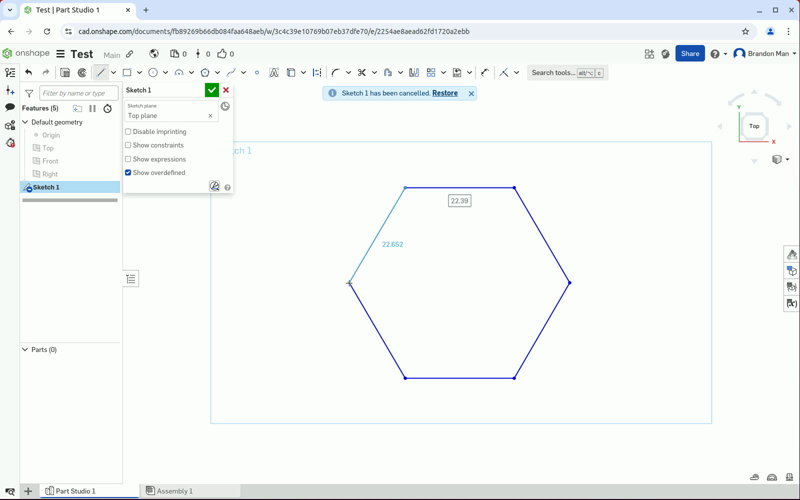
key_up(shift)
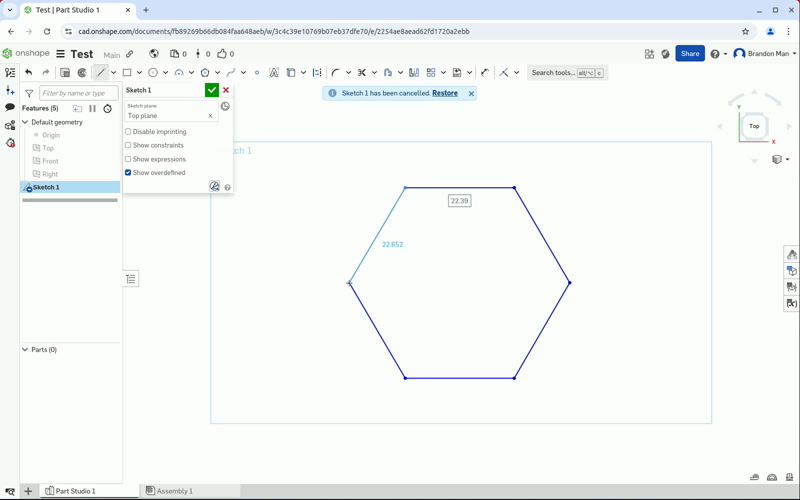
click(349, 282)
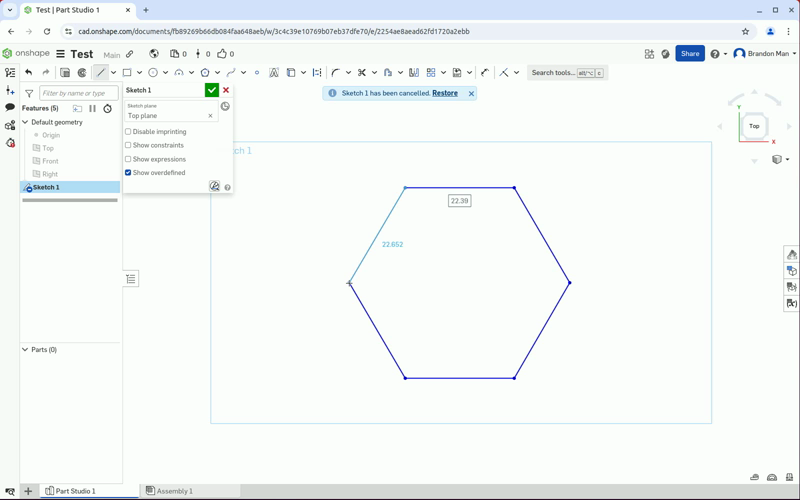
key(esc)
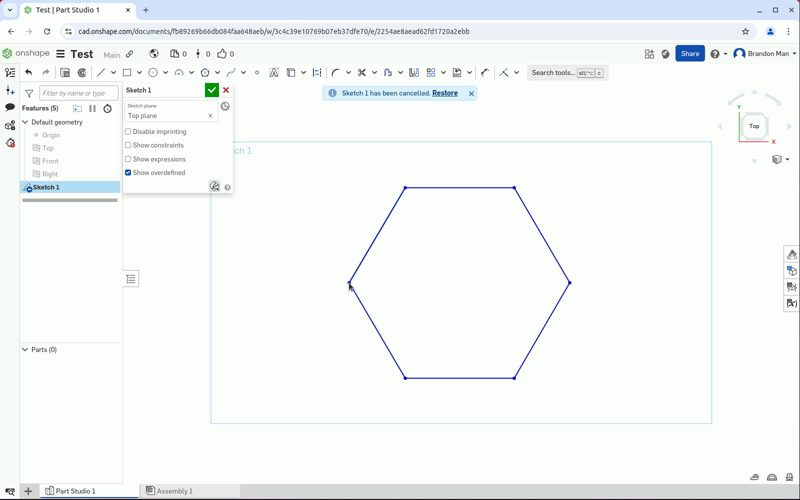
mouse_move(407, 287)
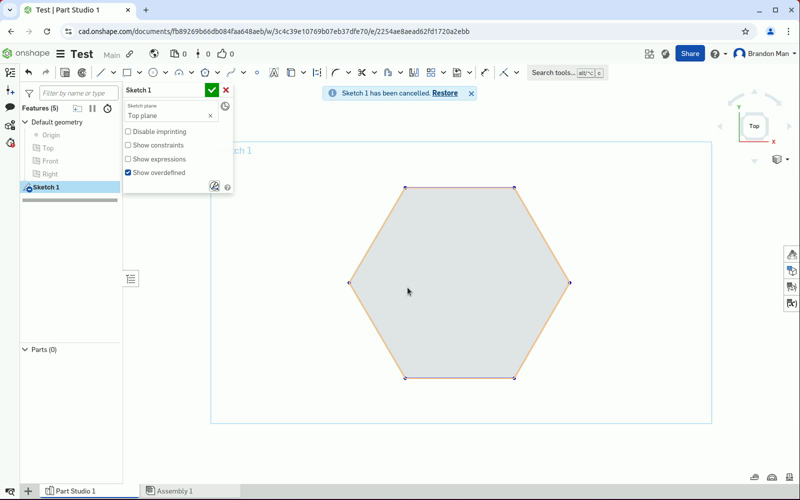
click(407, 287)
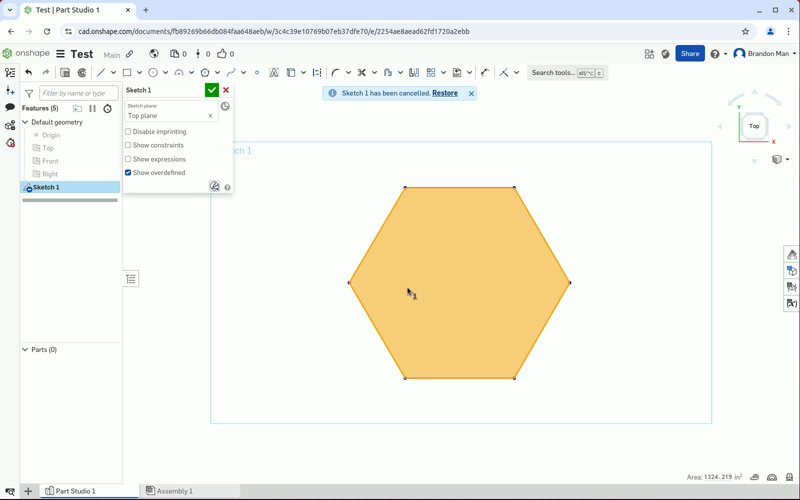
mouse_move(73, 352)
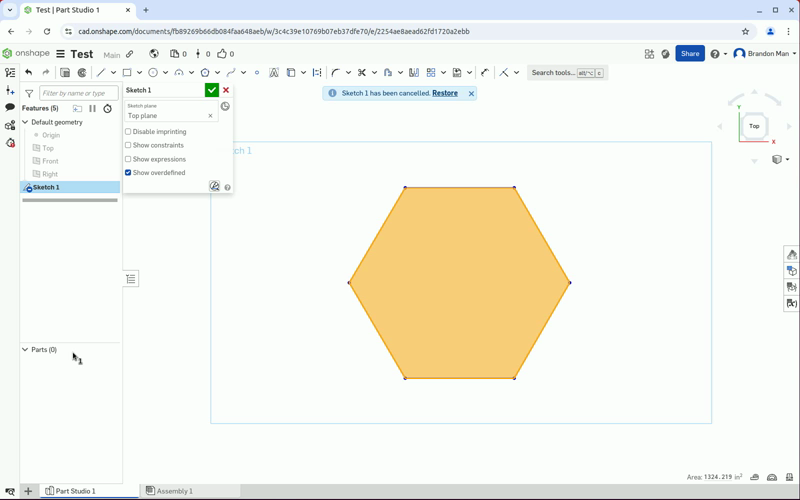
key(shift+y)
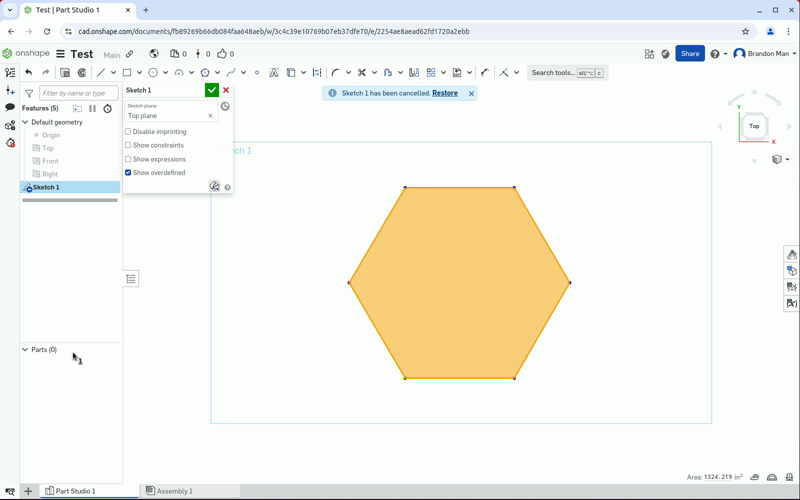
key(shift+e)
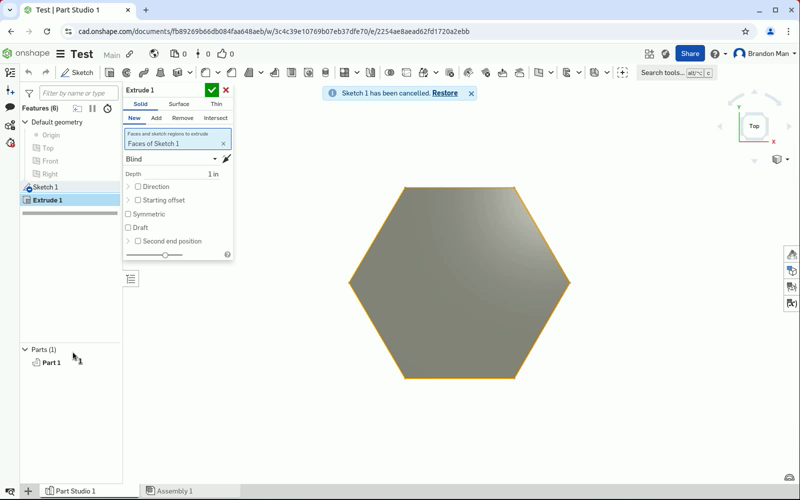
mouse_move(143, 106)
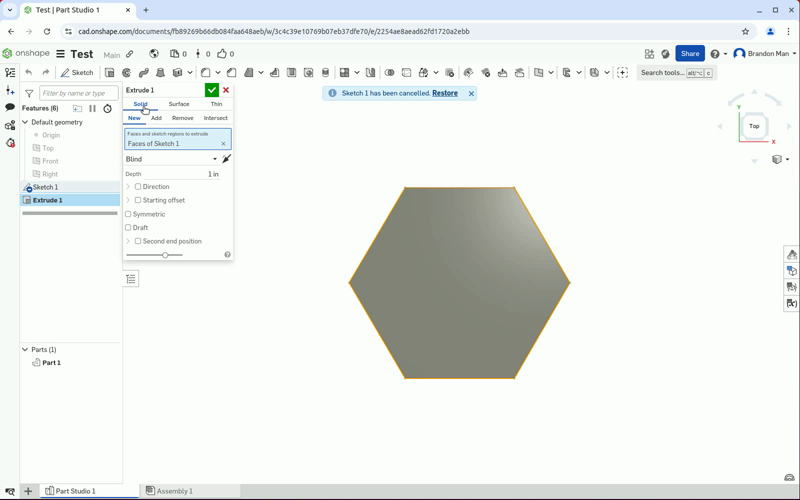
click(143, 106)
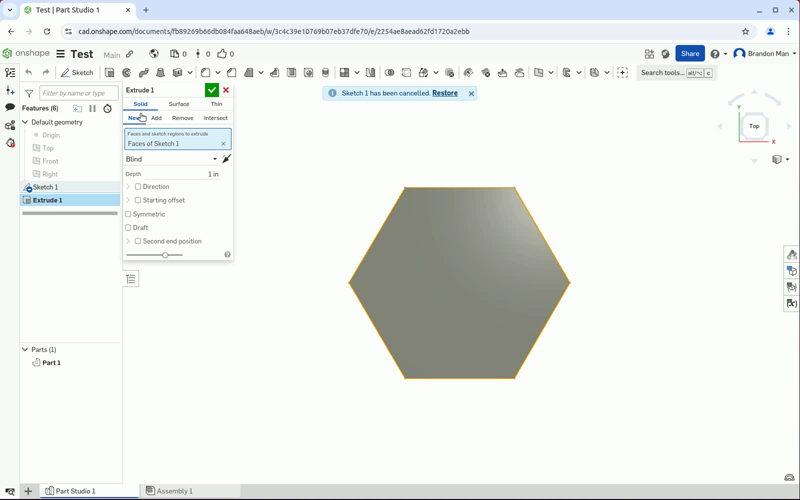
mouse_move(137, 120)
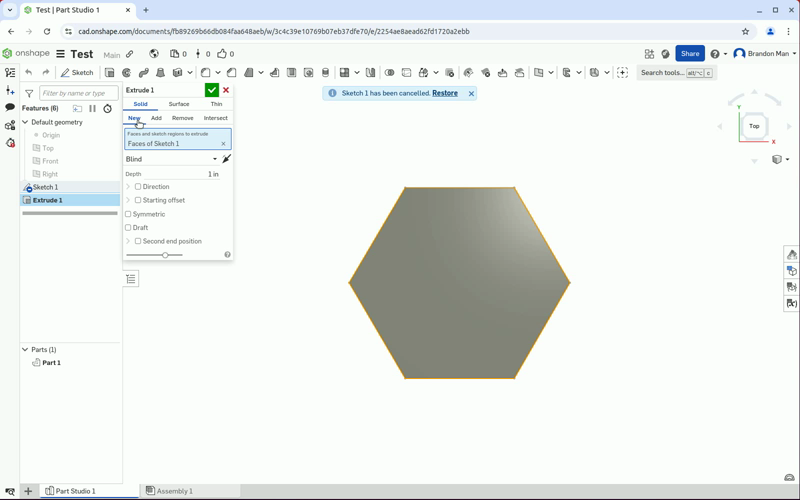
click(137, 120)
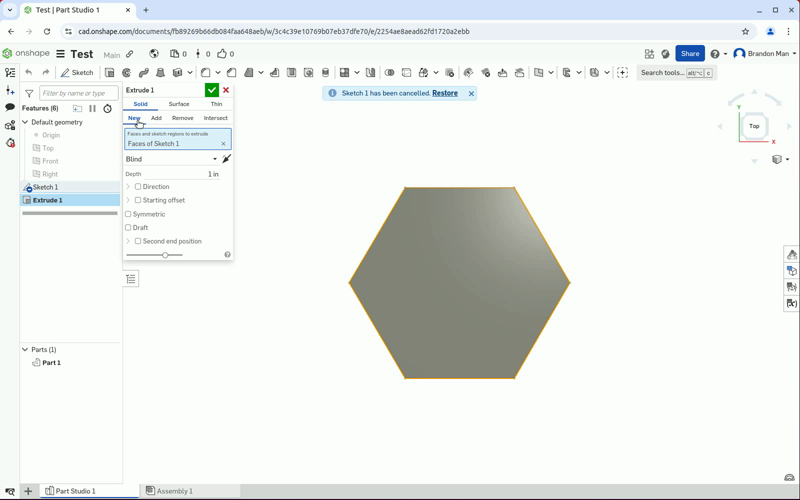
key(tab, 4)
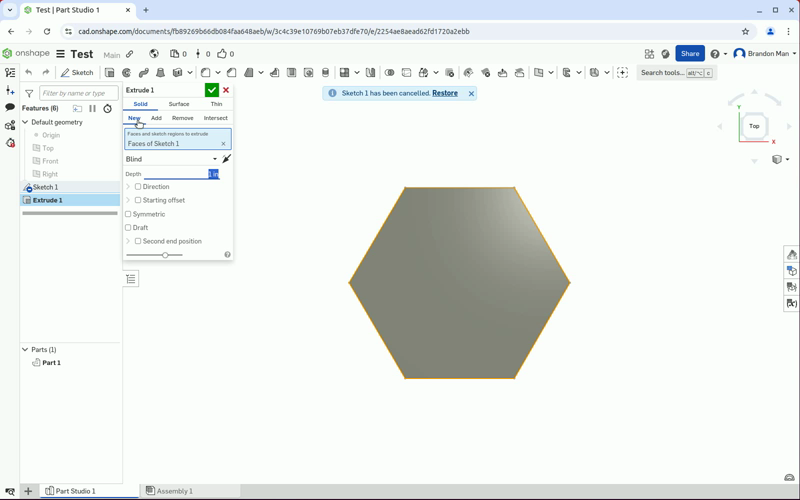
text(15.405)
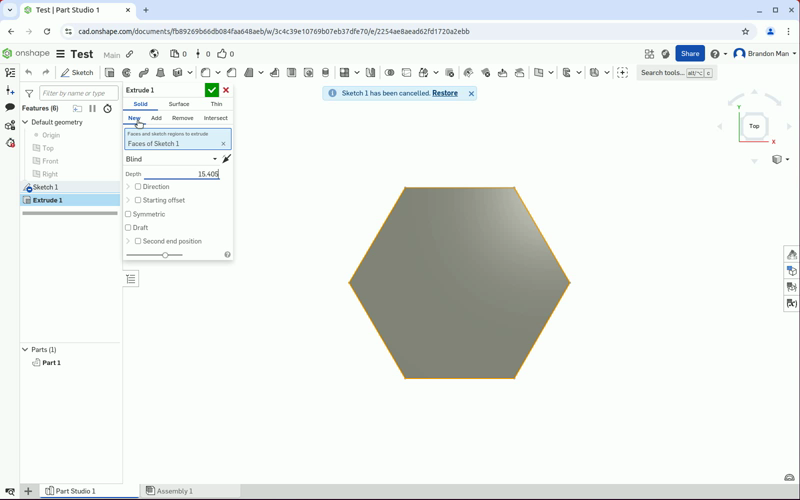
key(enter)
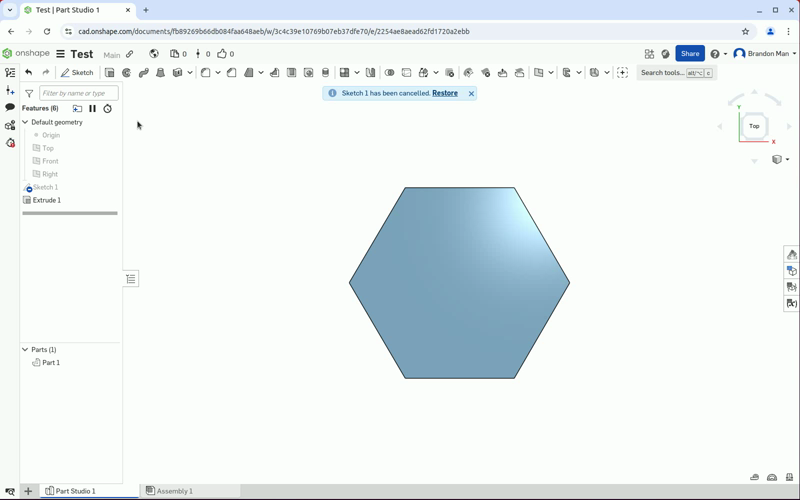
key(shift+h)
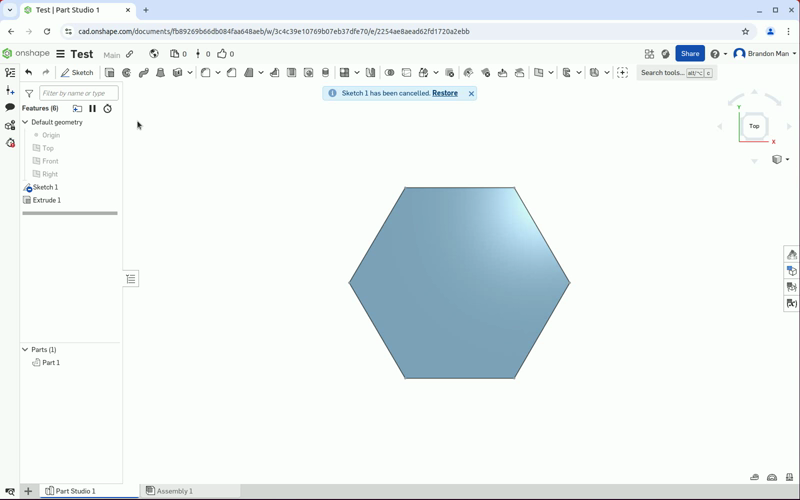
key(shift+h)
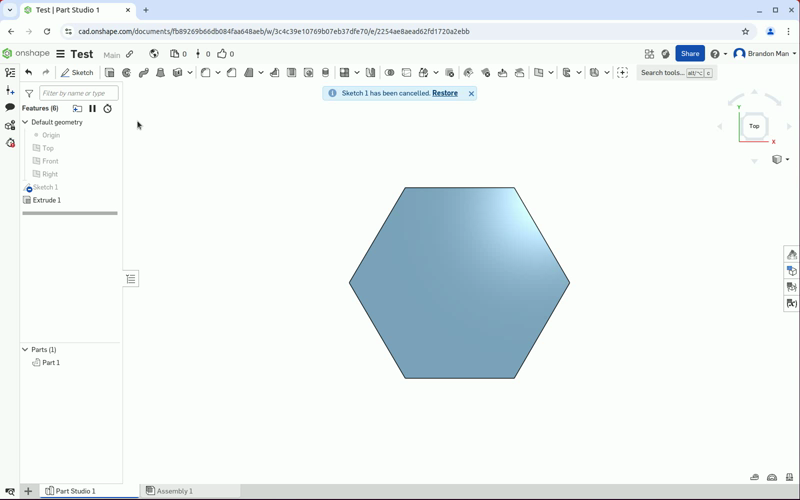
mouse_move(73, 189)
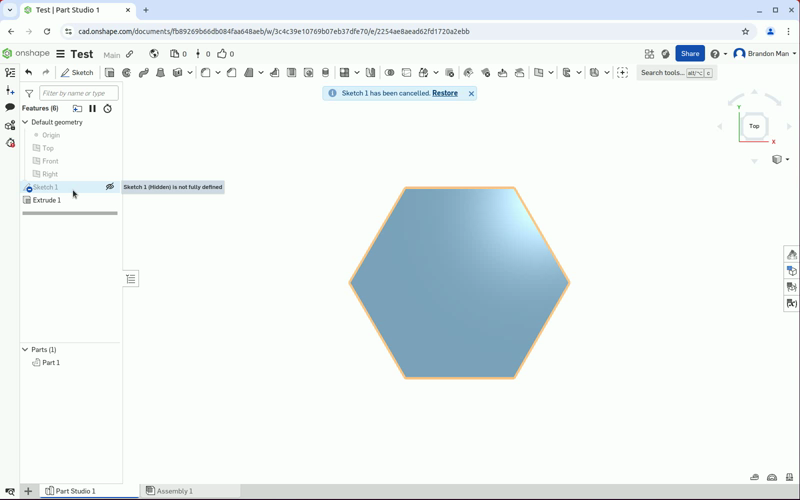
click(73, 189)
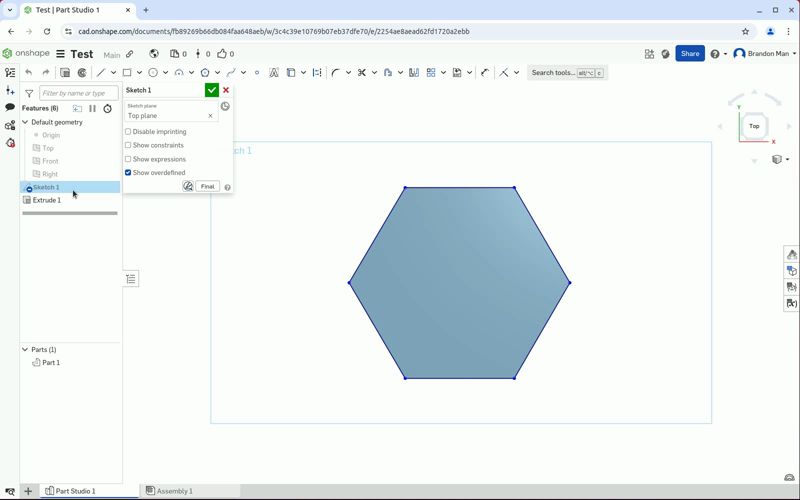
mouse_move(229, 92)
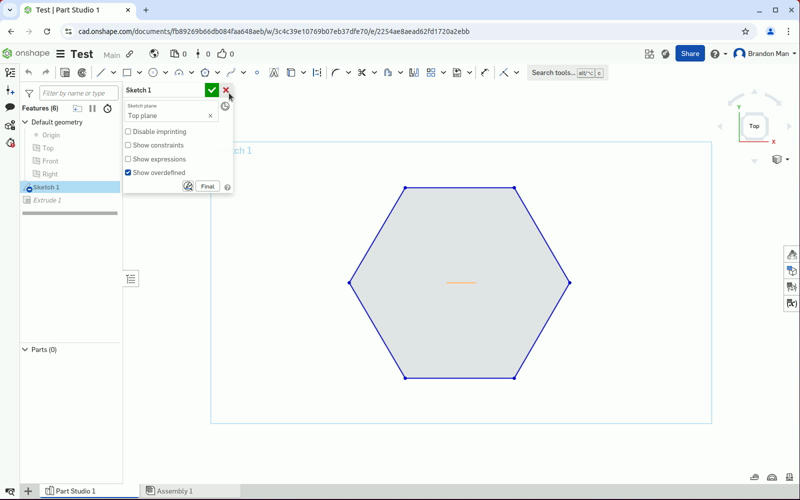
click(229, 92)
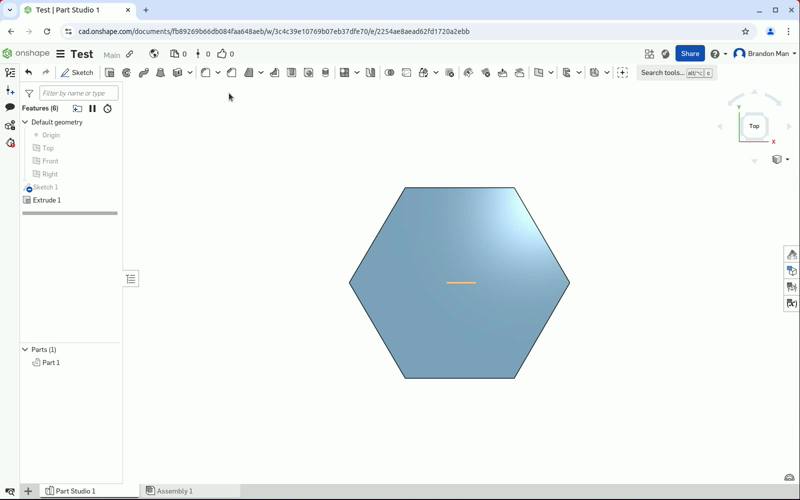
mouse_move(541, 75)
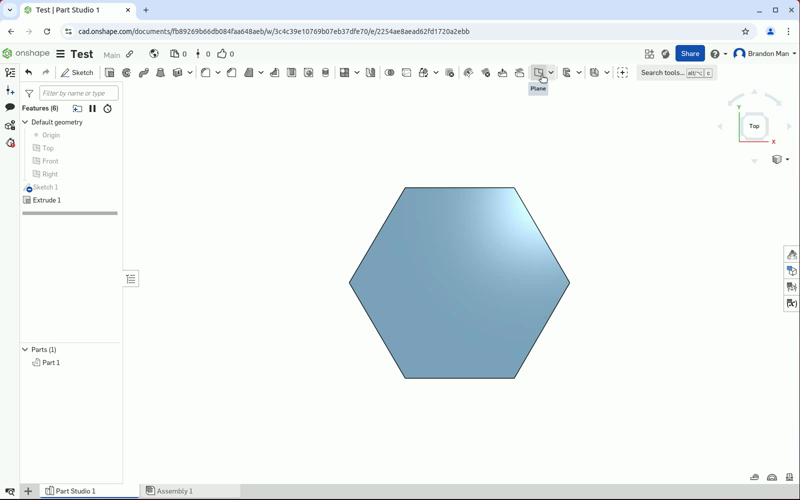
click(541, 75)
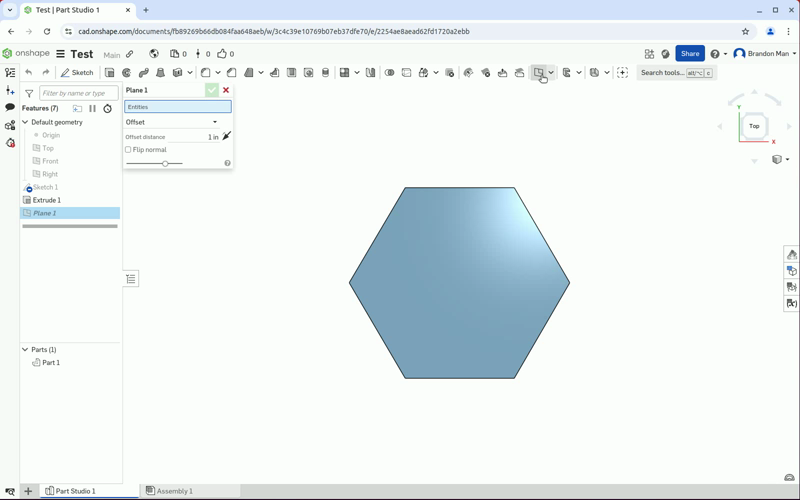
mouse_move(73, 150)
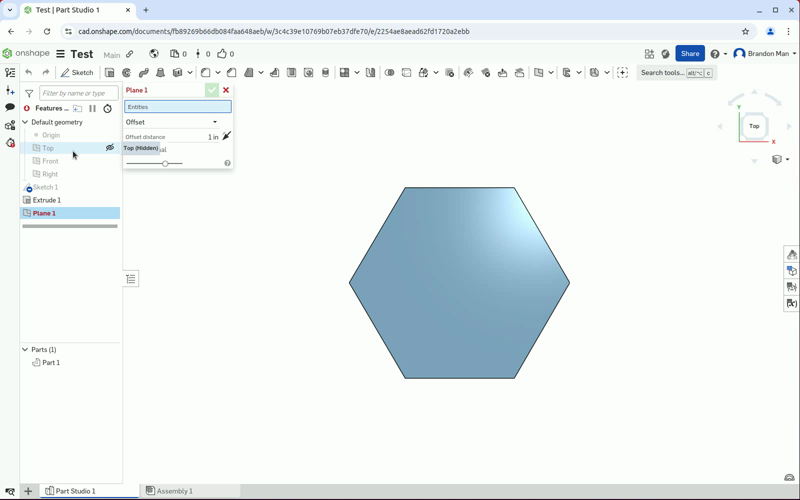
click(73, 150)
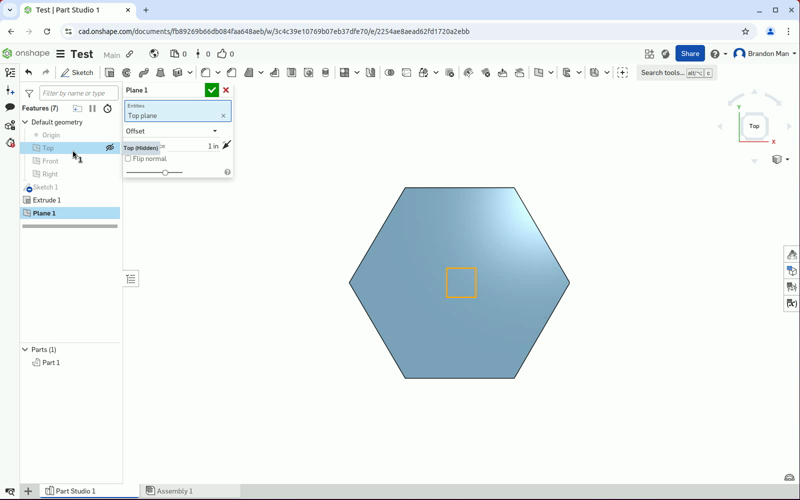
key(tab, 2)
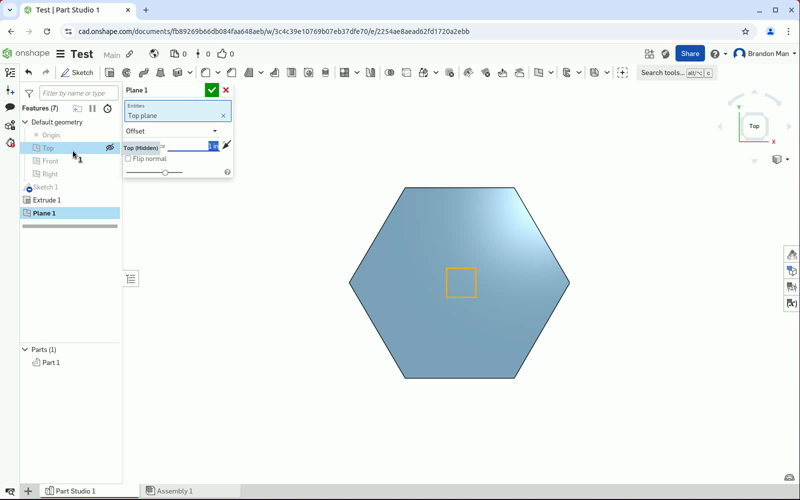
text(15.405)
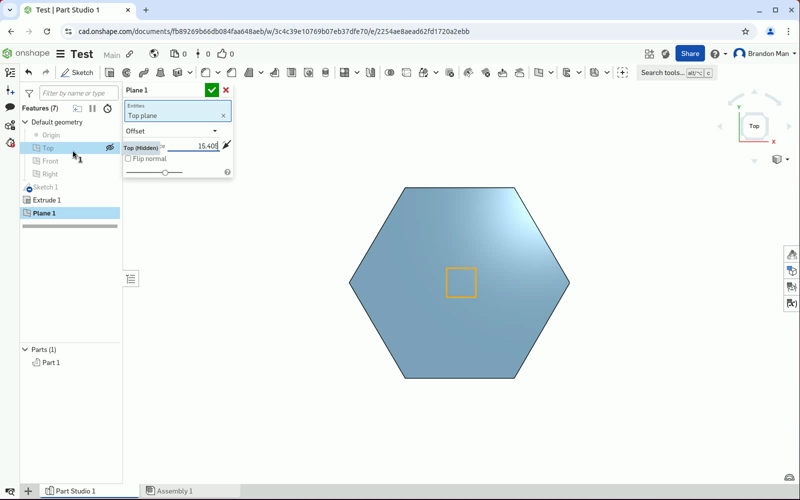
key(enter, 2)
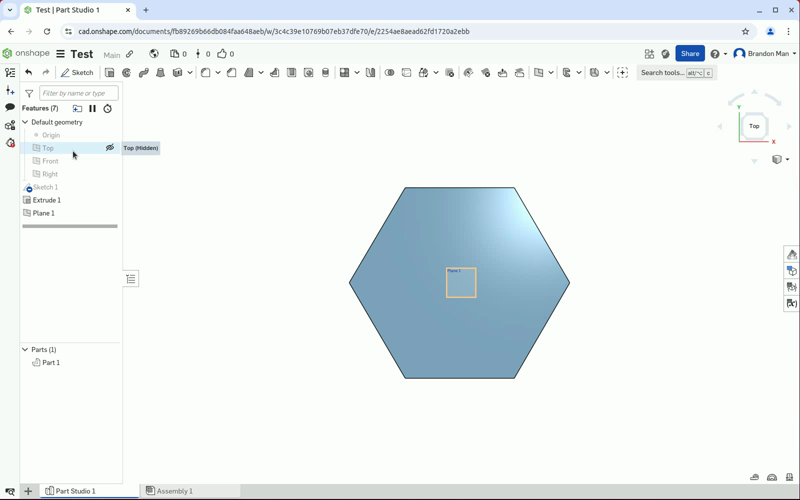
key(shift+s)
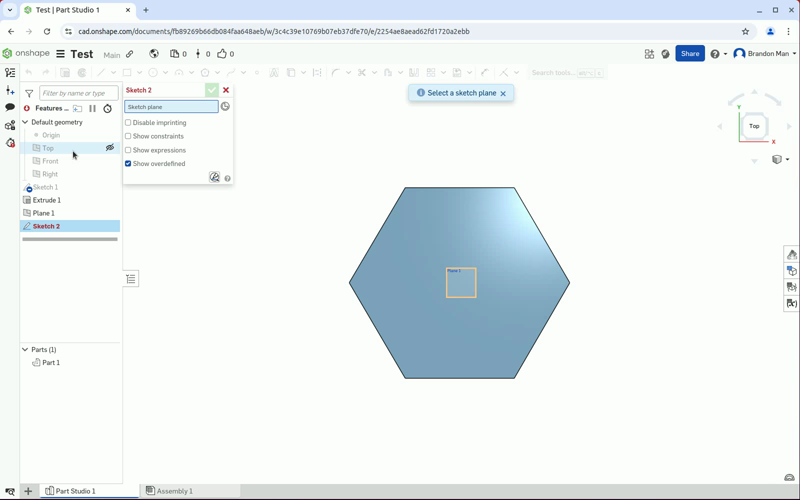
mouse_move(73, 215)
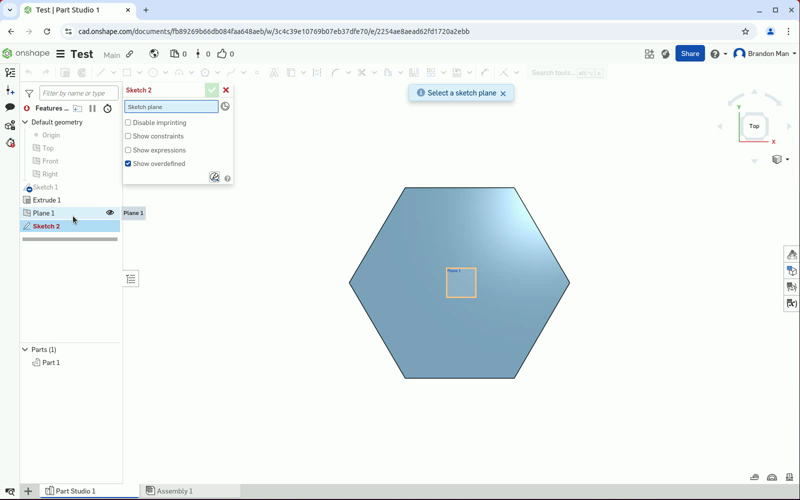
click(73, 215)
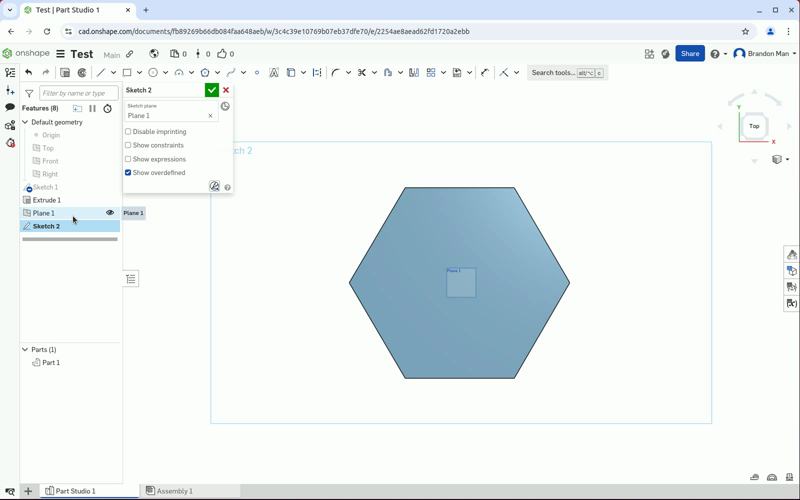
mouse_move(73, 352)
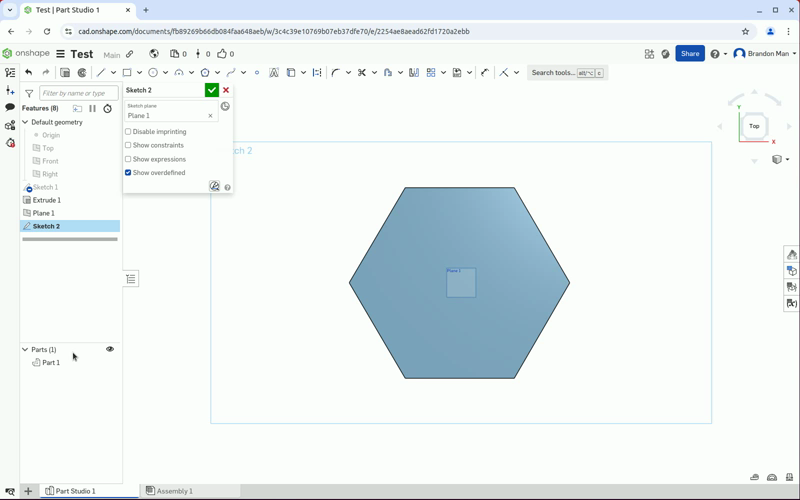
key(y)
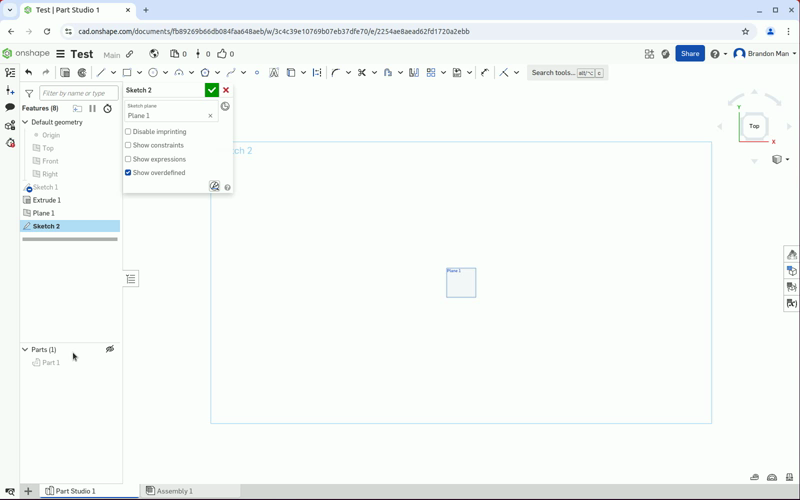
key(c)
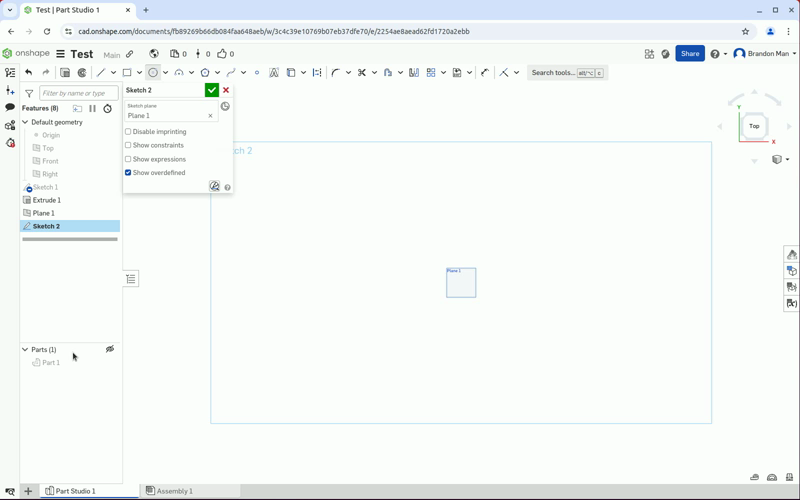
key_down(shift)
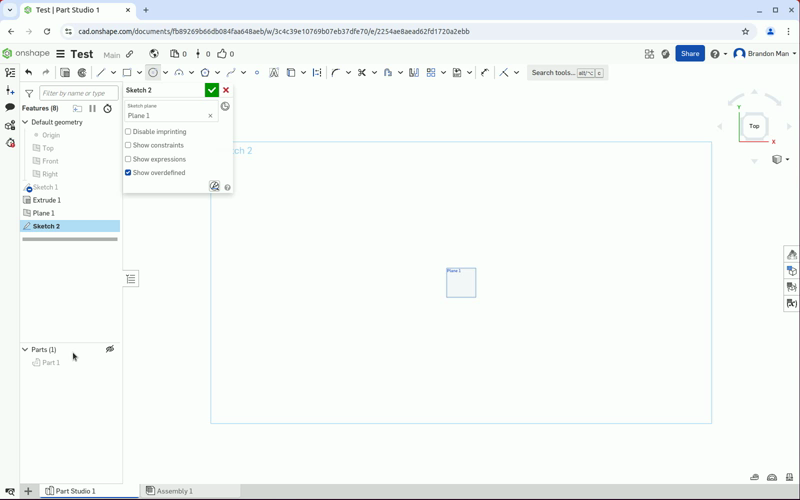
mouse_move(461, 282)
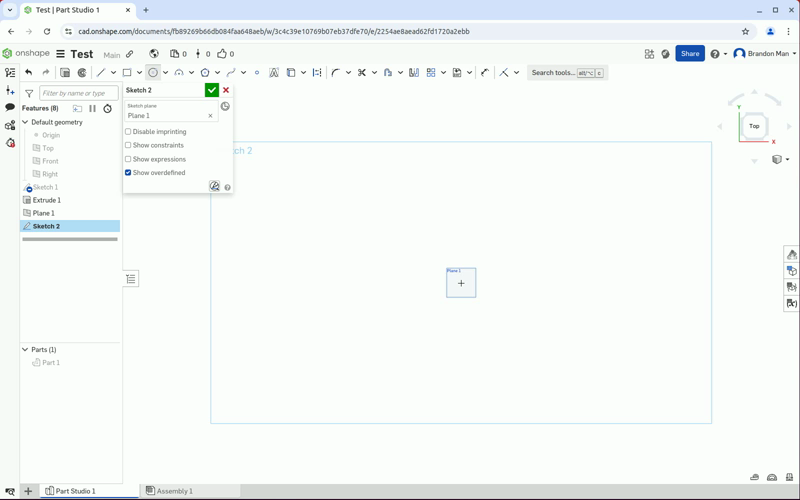
click(461, 282)
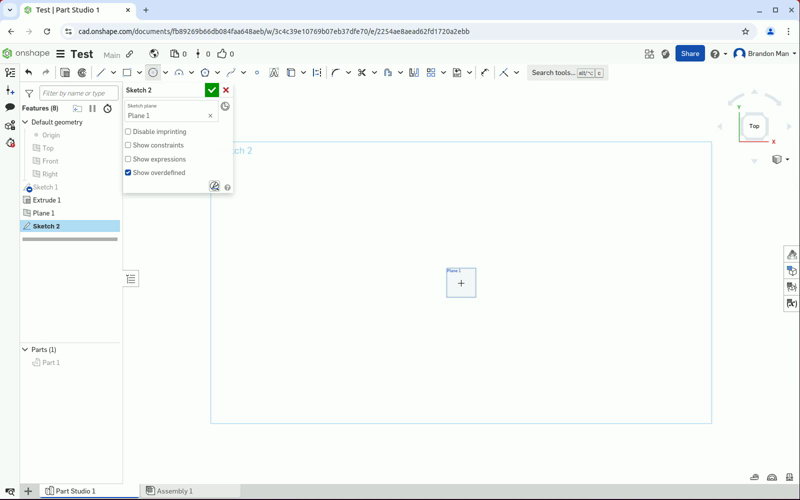
key_up(shift)
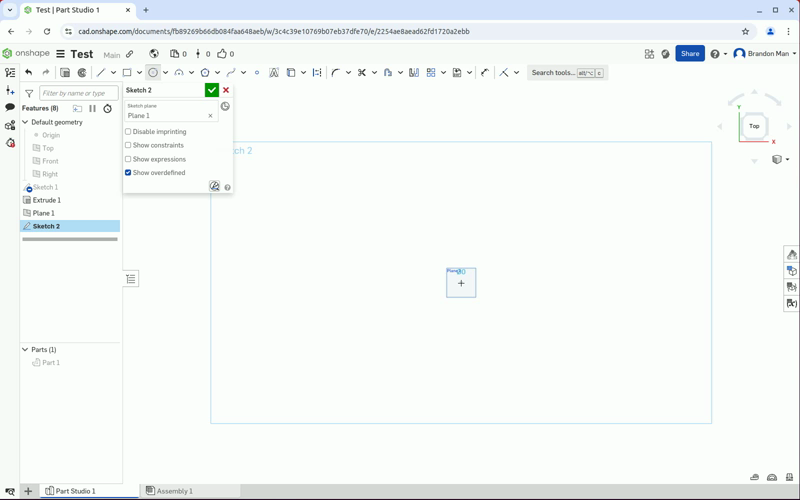
mouse_move(552, 282)
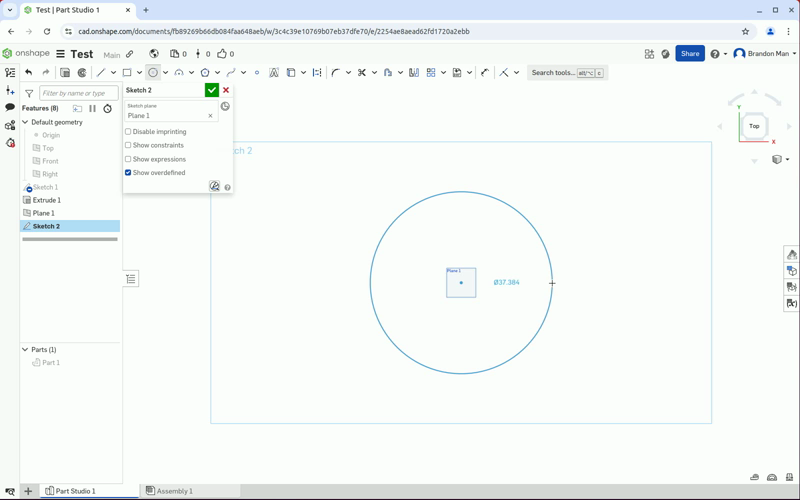
click(552, 282)
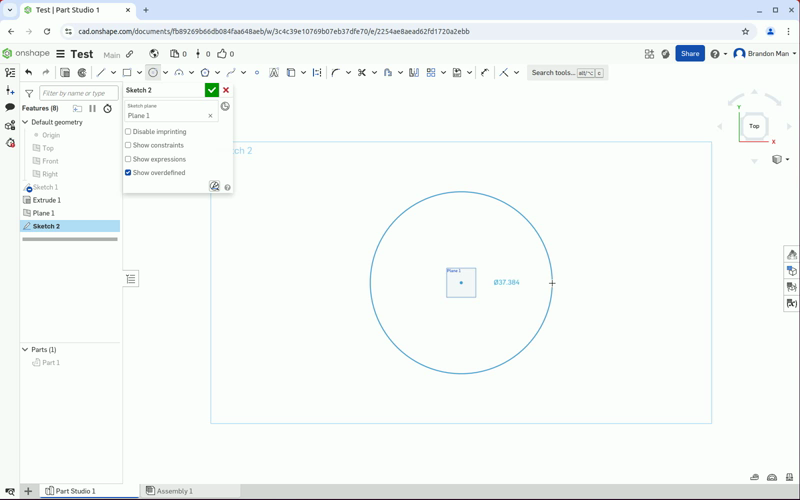
key(esc)
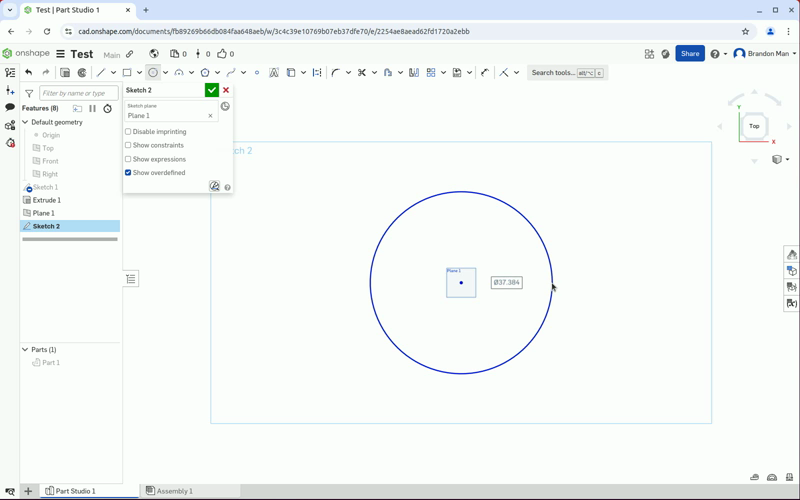
mouse_move(498, 310)
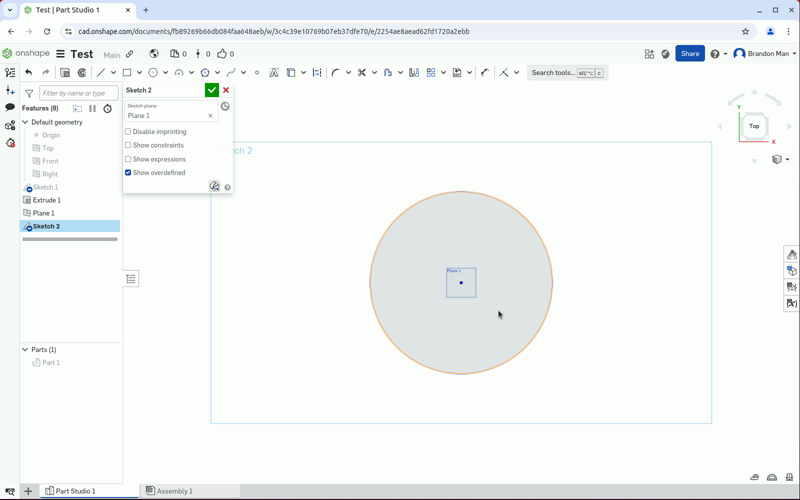
click(498, 310)
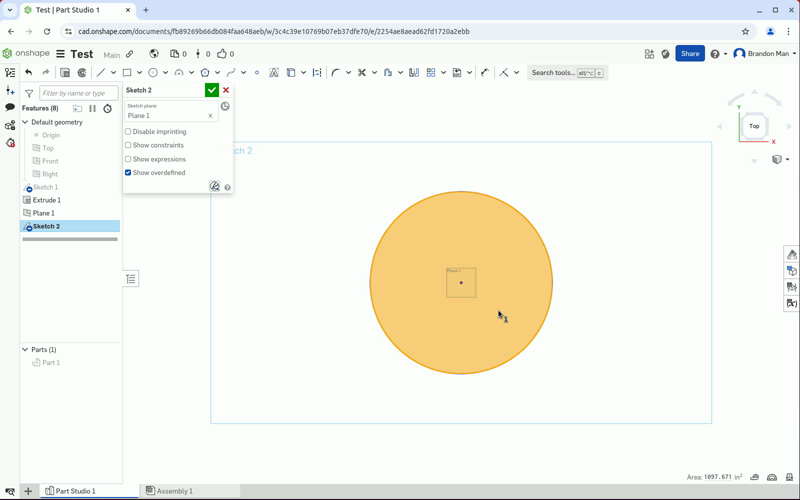
mouse_move(73, 352)
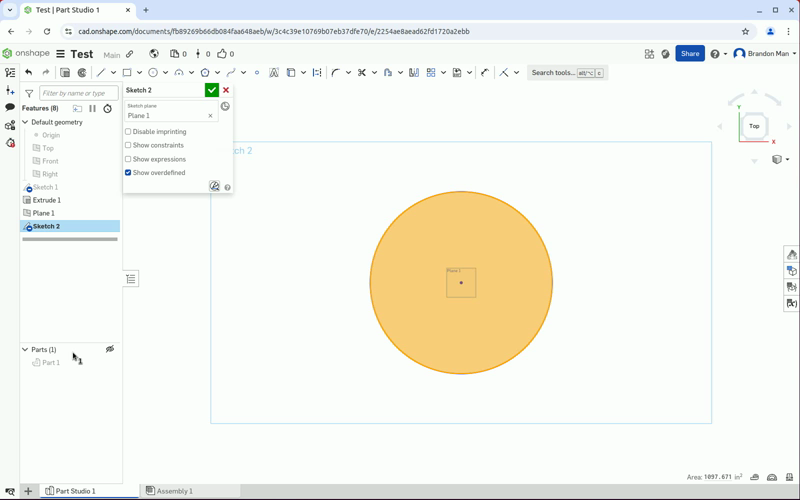
key(shift+y)
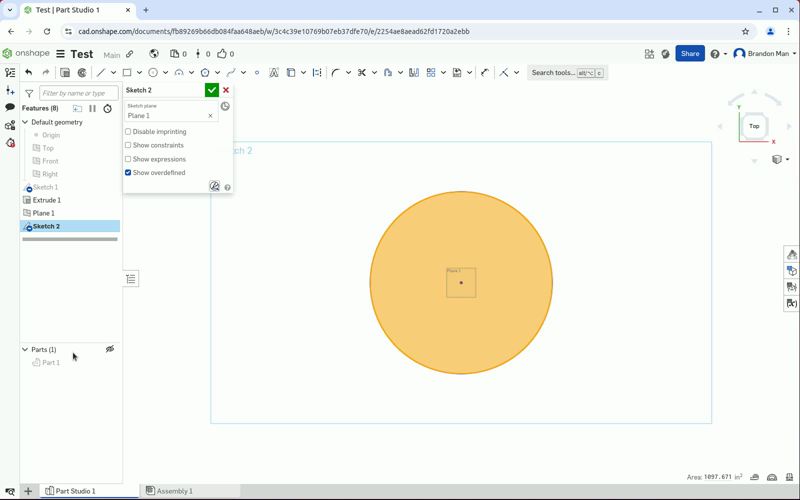
key(shift+e)
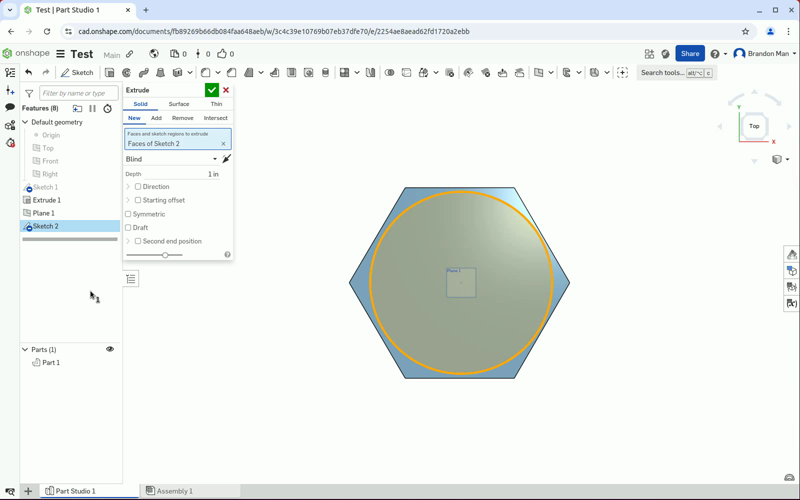
mouse_move(143, 106)
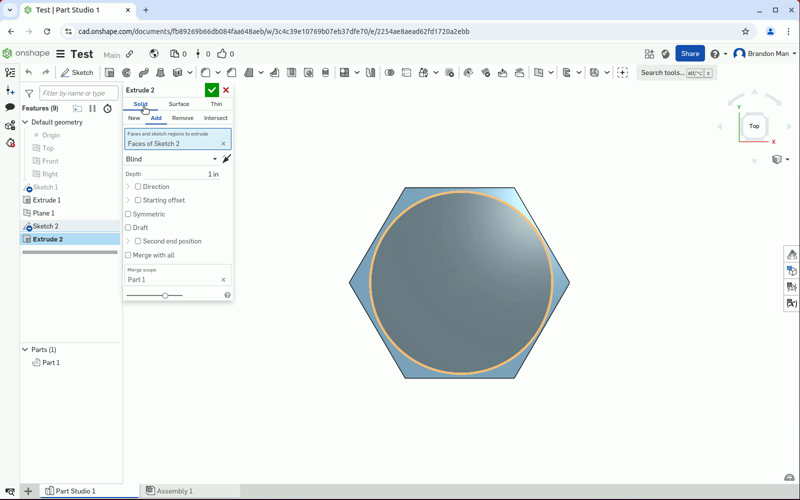
click(143, 106)
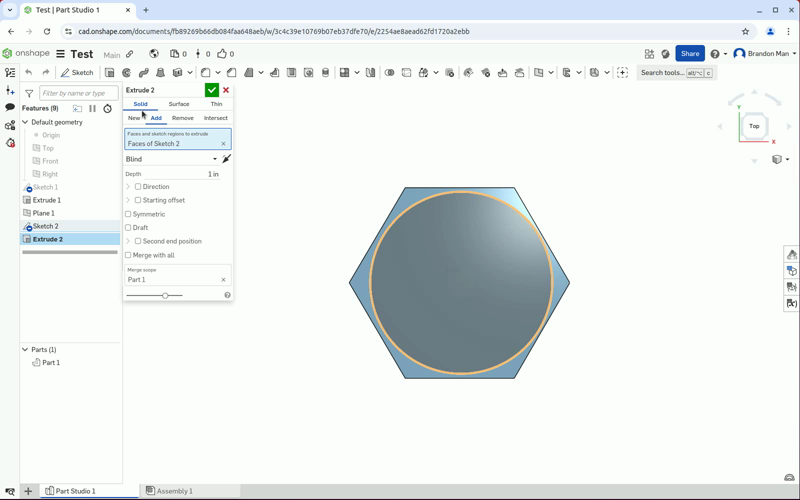
mouse_move(137, 120)
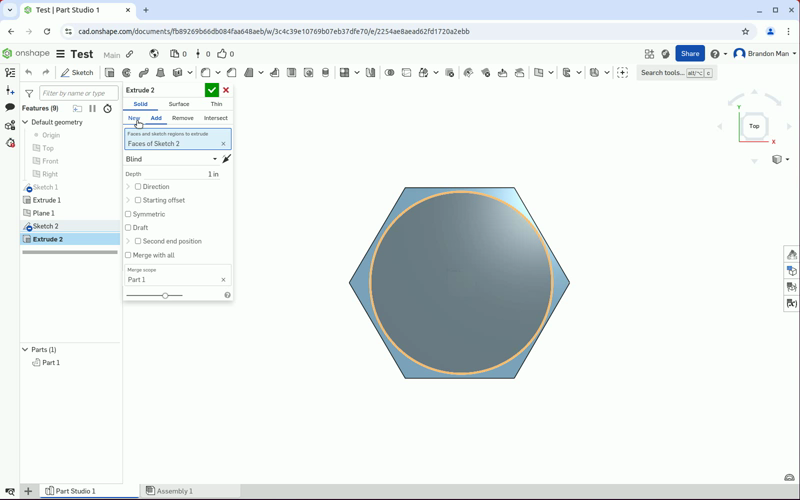
click(137, 120)
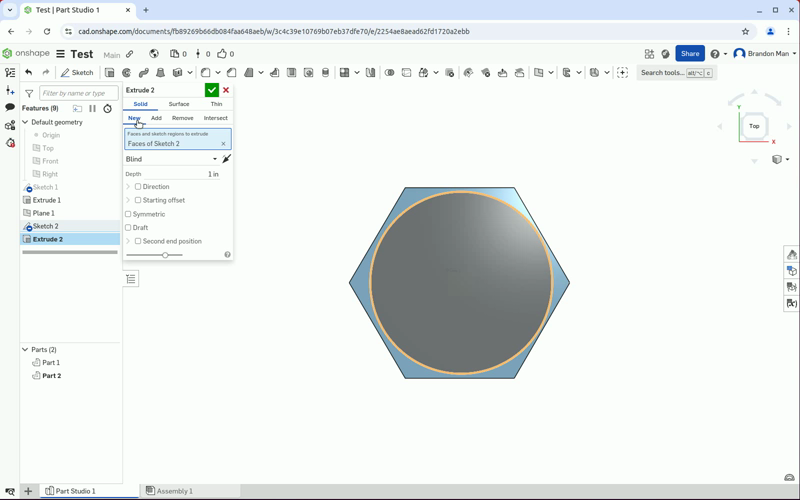
key(tab, 4)
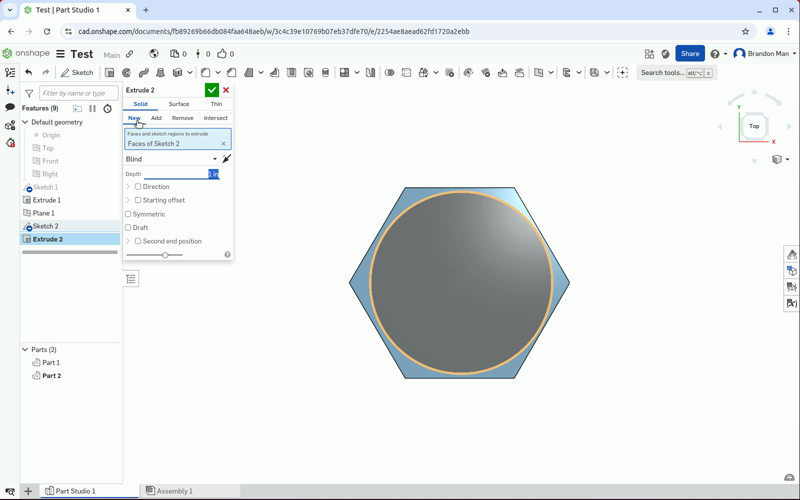
text(7.703)
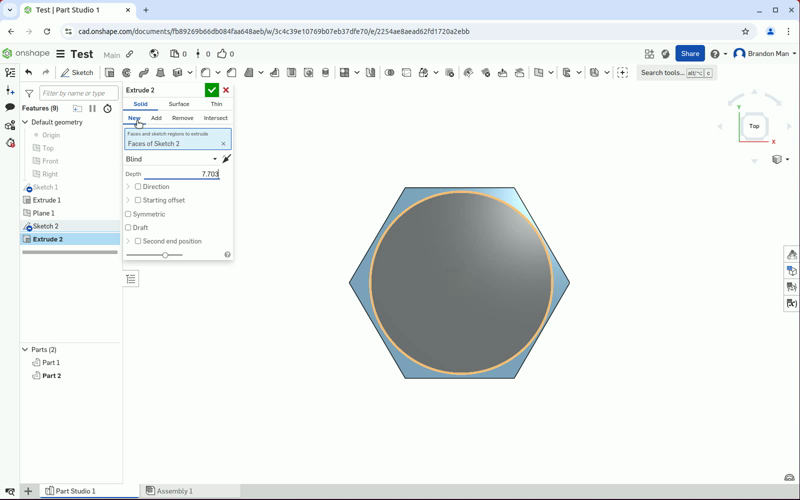
key(enter)
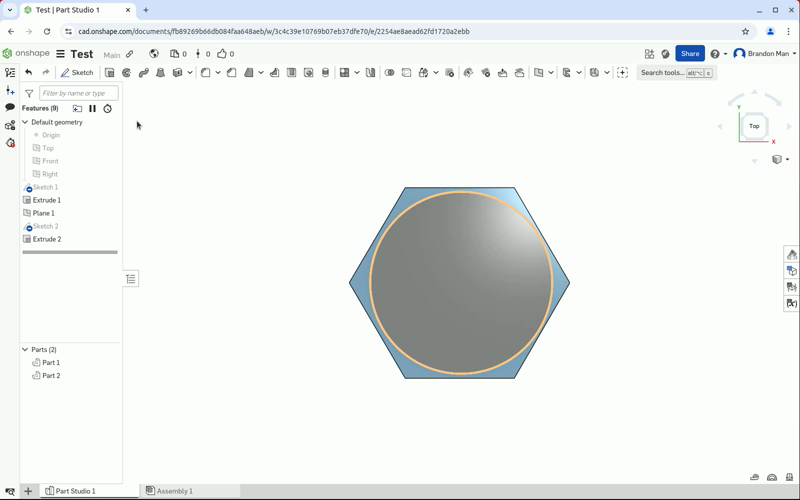
key(shift+h)
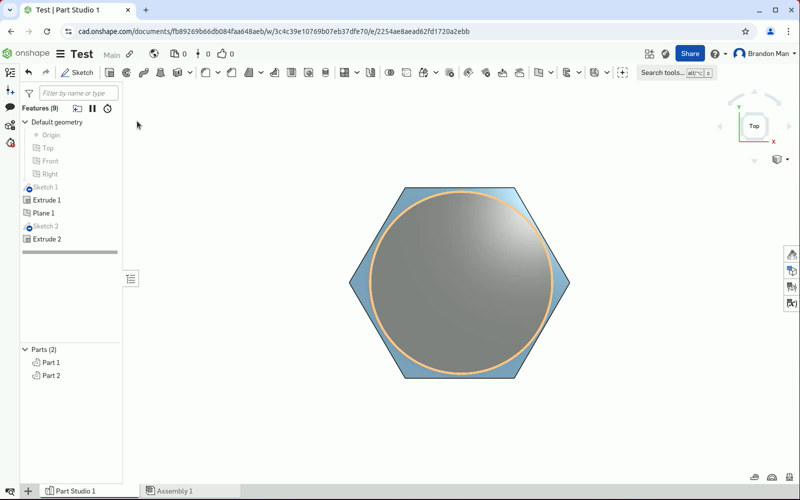
key(shift+h)
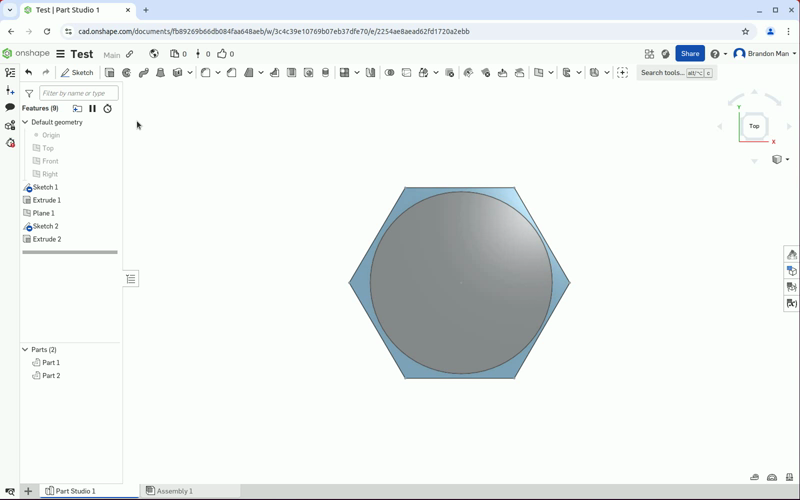
key(shift+7)
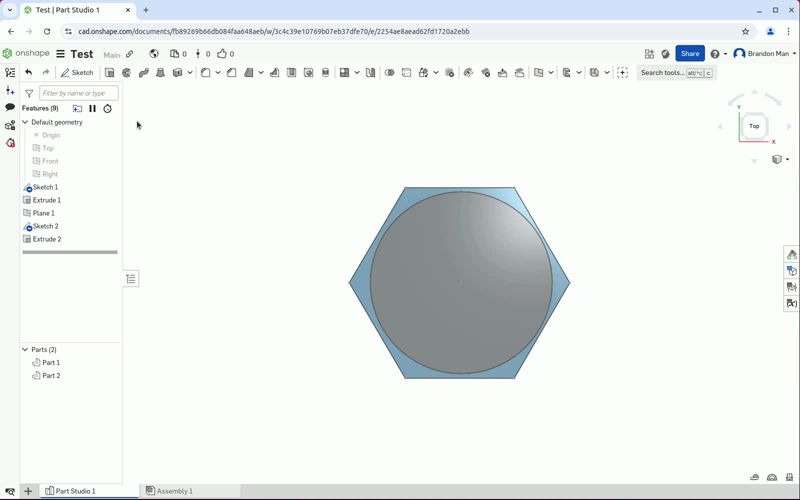
key(up, 3)
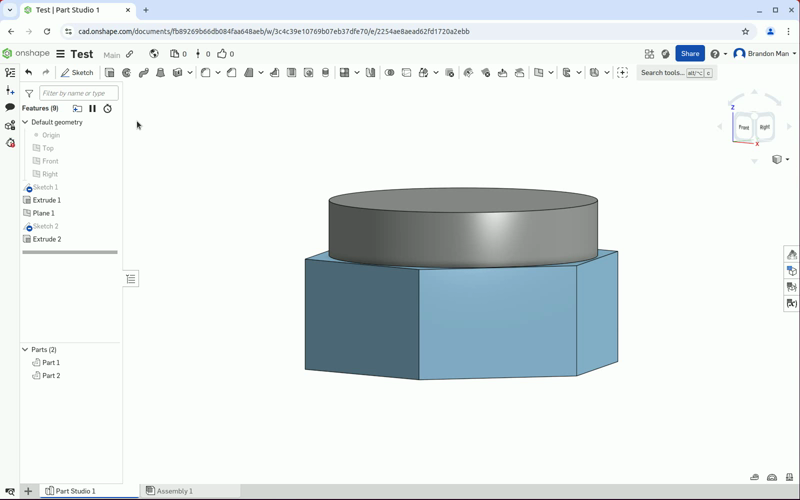
key(left, 3)
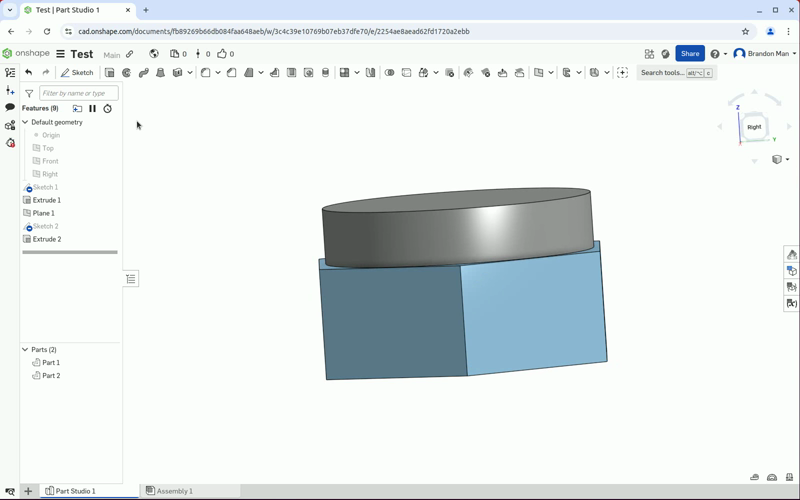
key(right, 3)
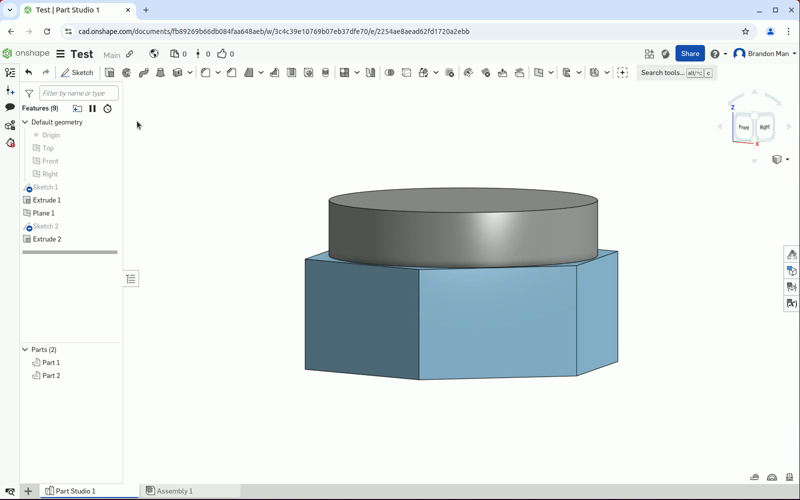
key(down, 3)
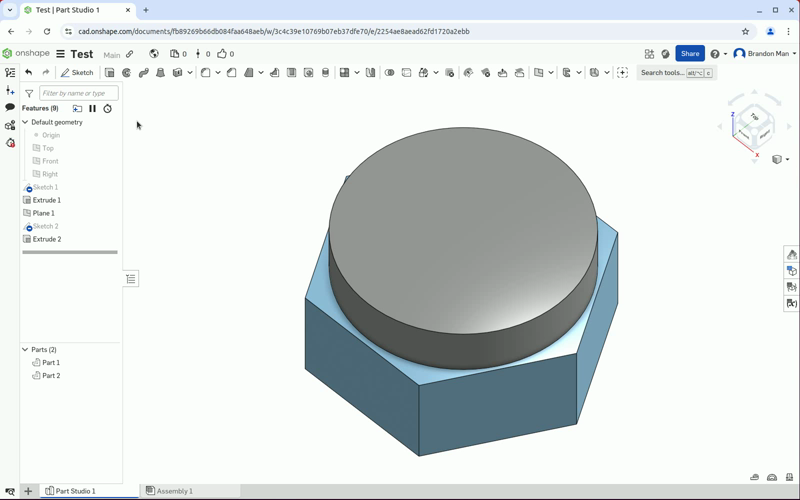
mouse_move(73, 189)
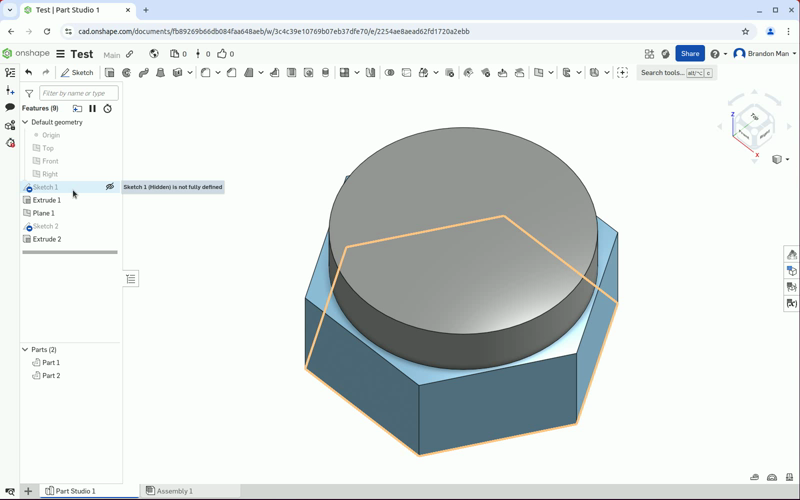
click(73, 189)